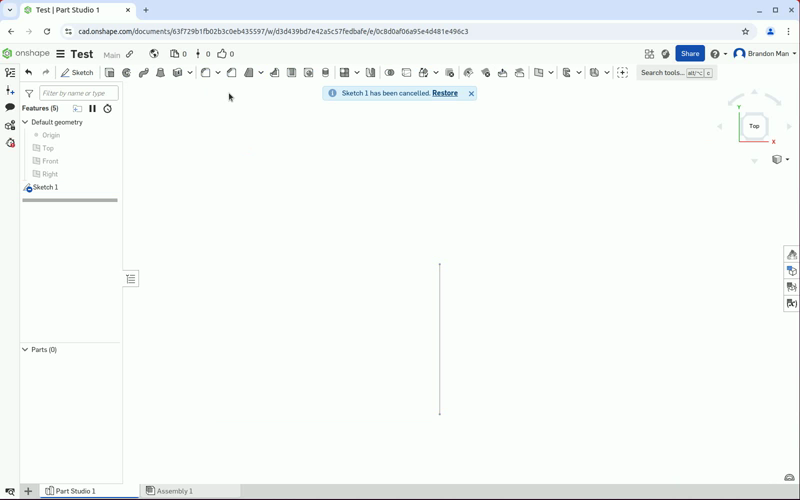
key(shift+h)
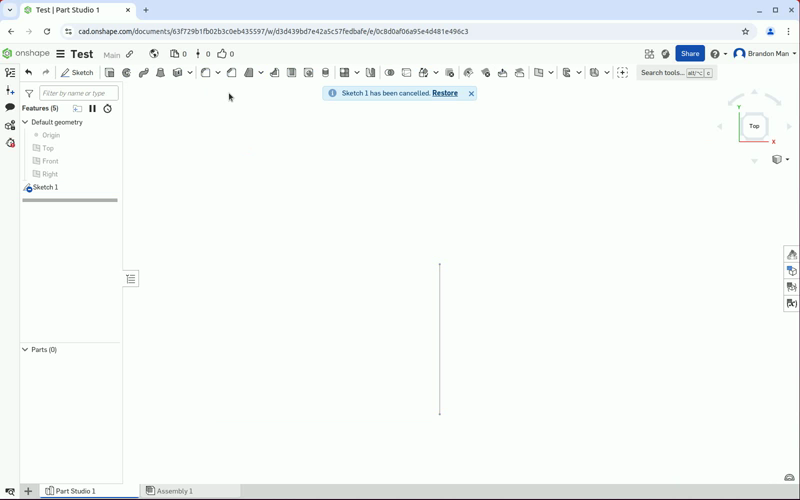
key(shift+s)
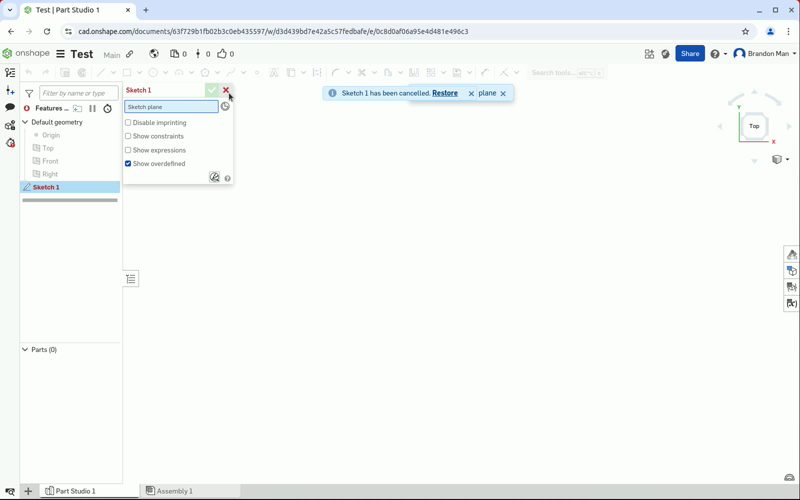
mouse_move(73, 150)
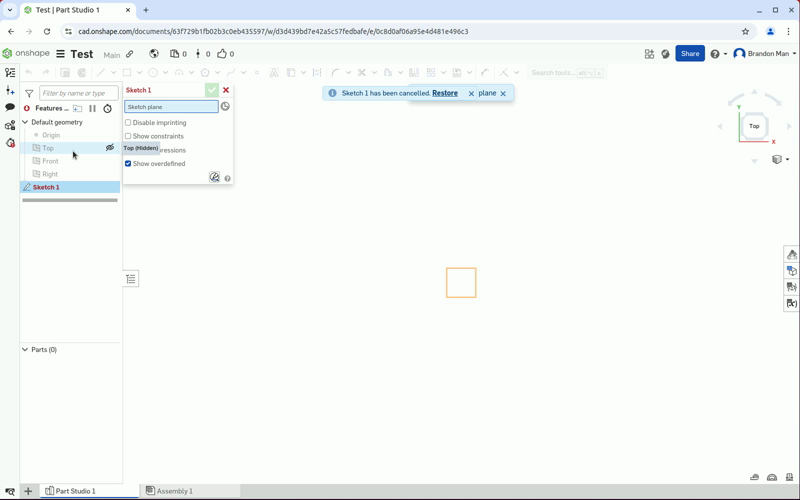
click(73, 150)
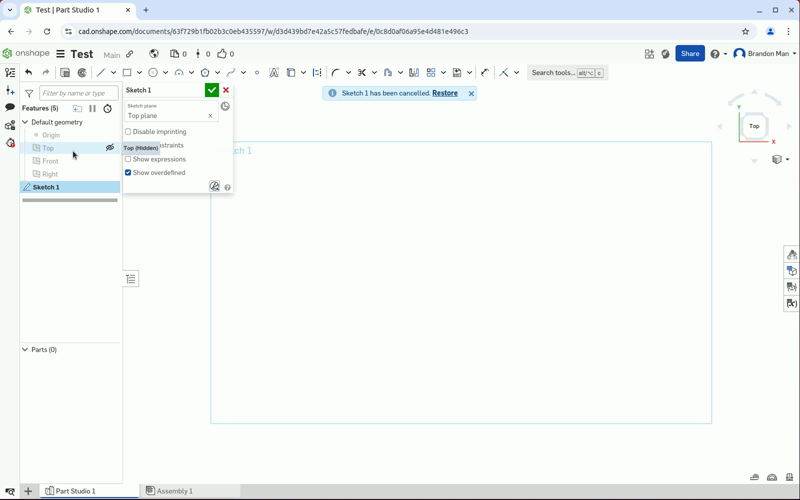
mouse_move(73, 352)
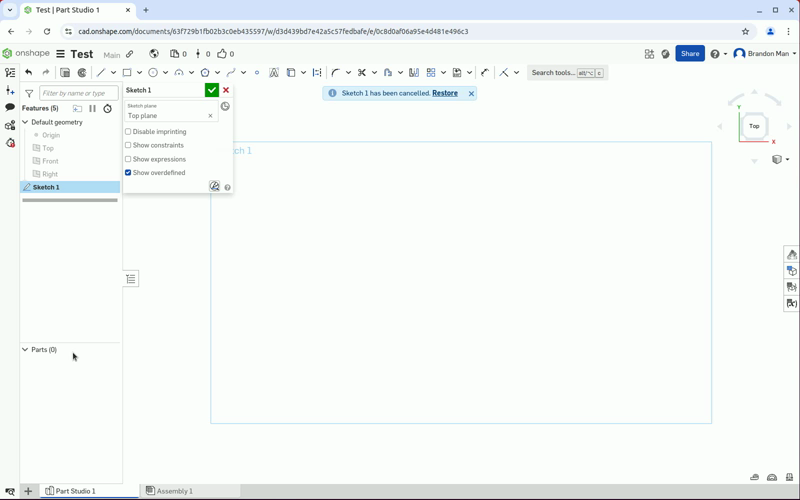
key(y)
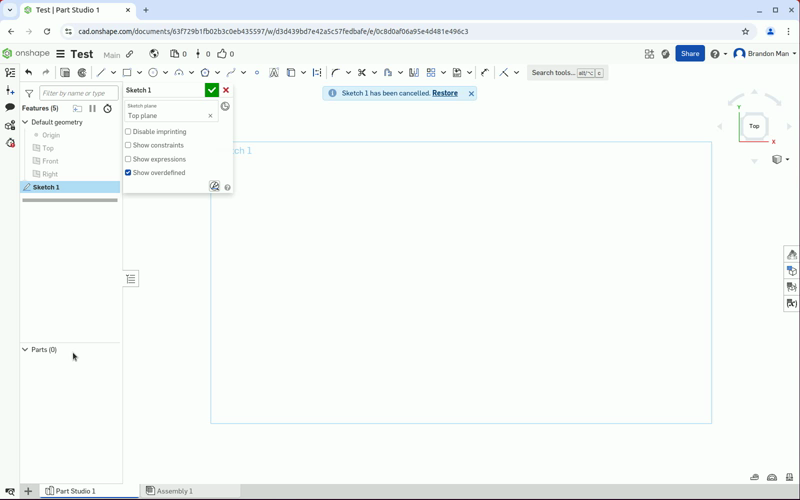
key(l)
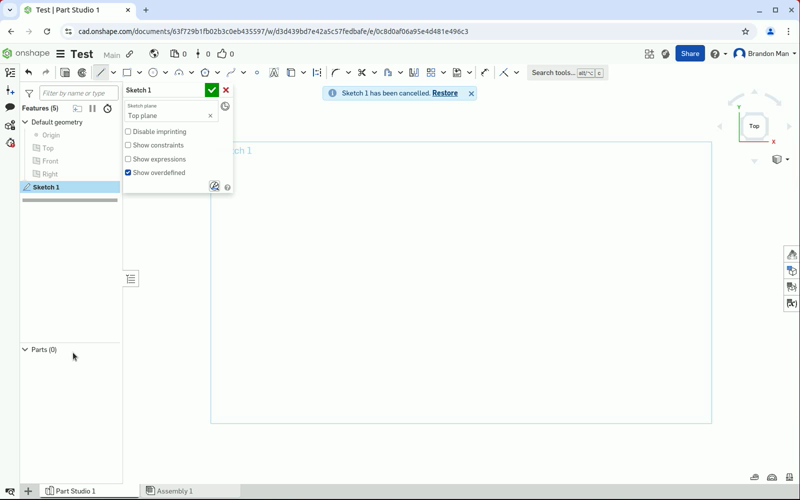
key_down(shift)
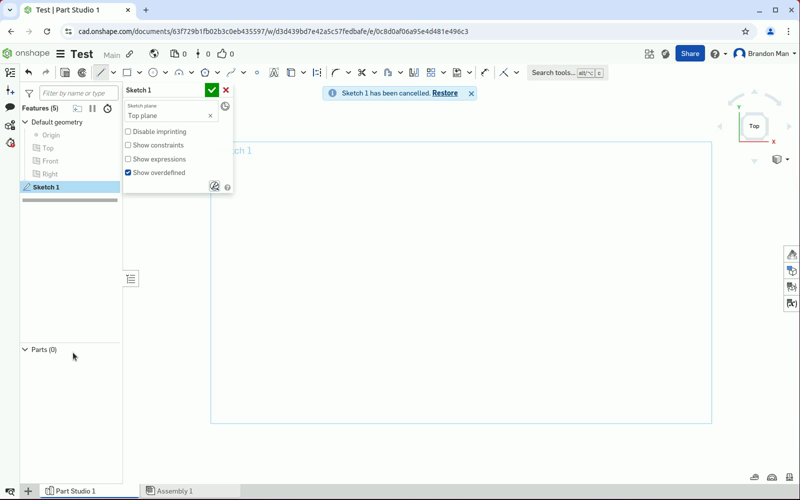
mouse_move(383, 353)
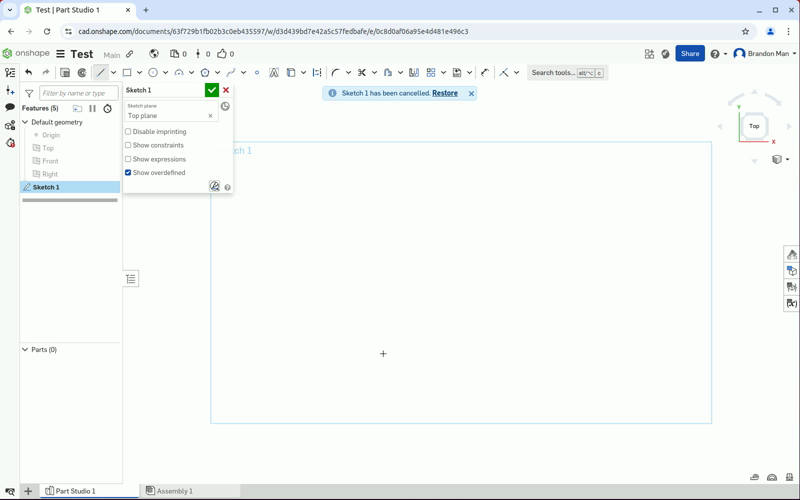
click(383, 353)
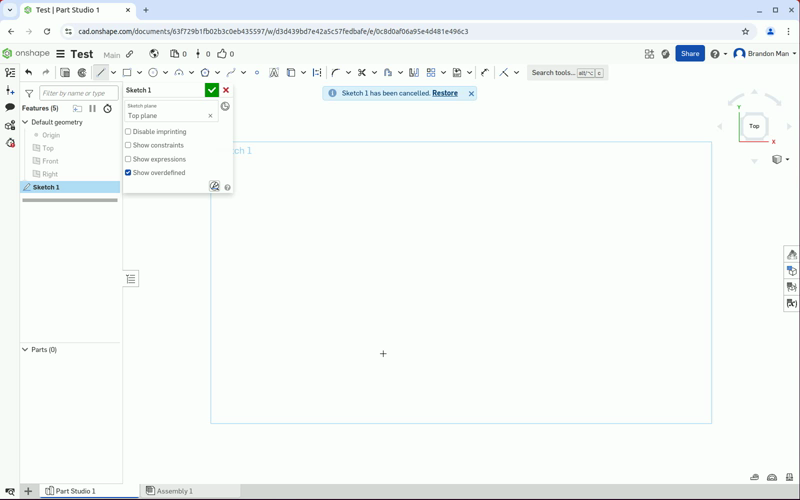
key_up(shift)
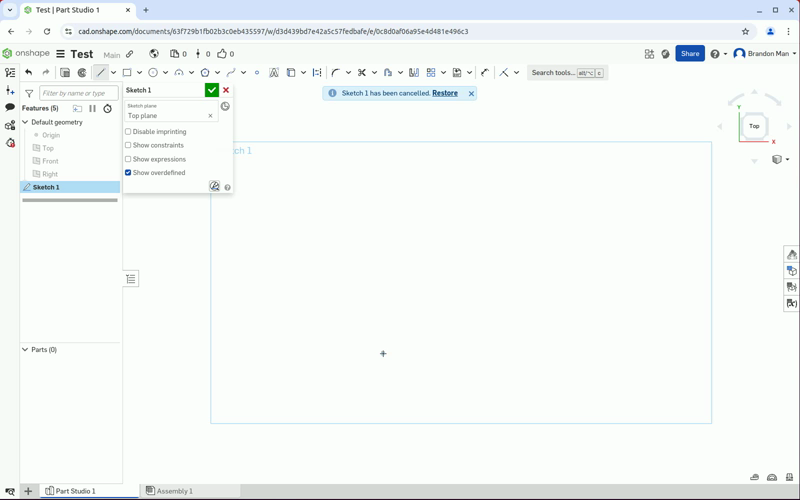
key_down(shift)
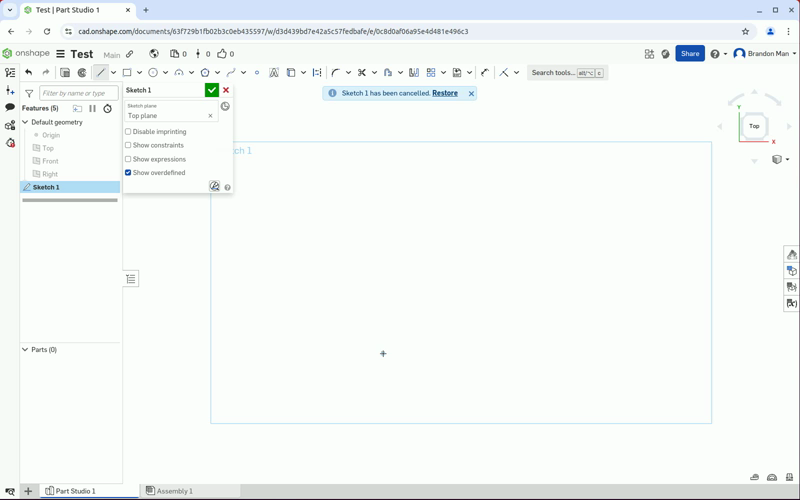
mouse_move(535, 353)
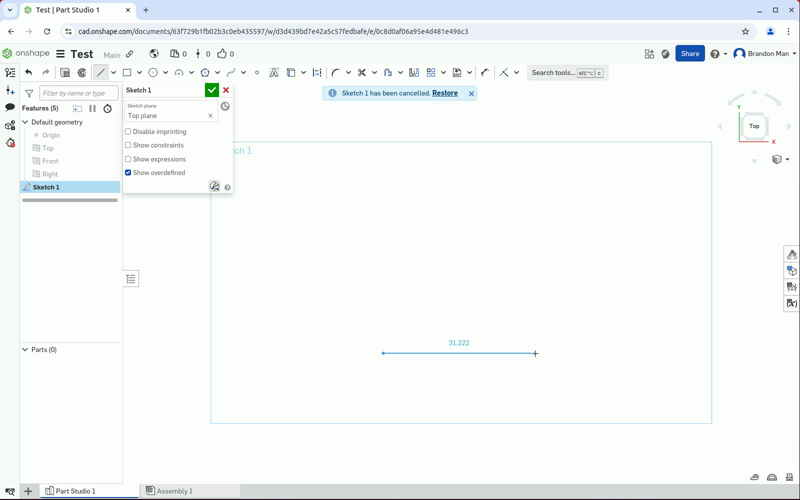
click(535, 353)
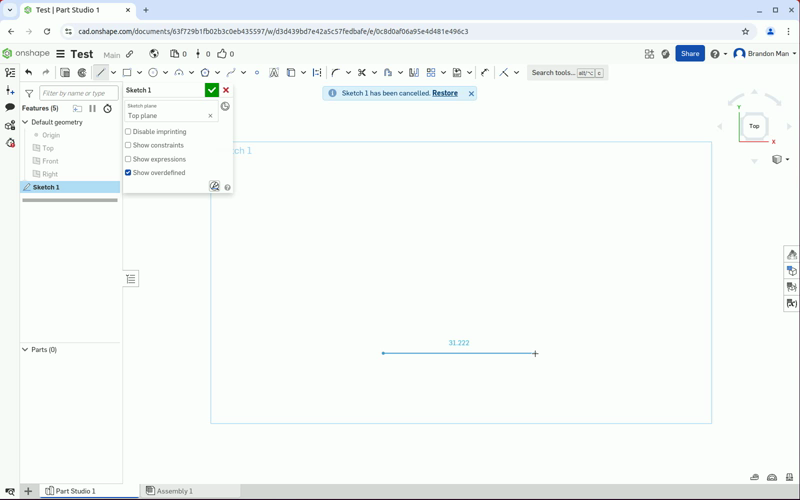
key_up(shift)
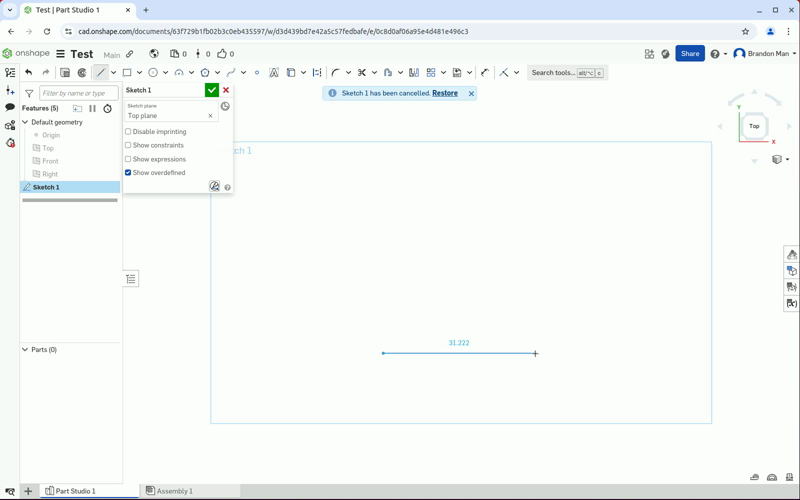
key_down(shift)
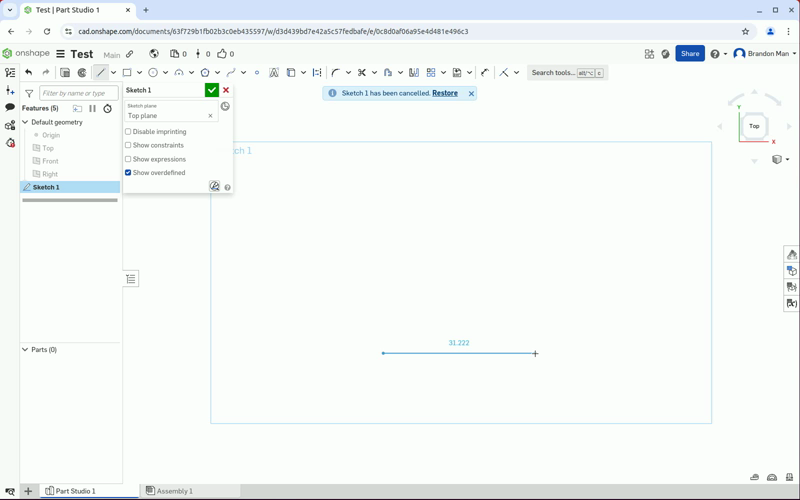
mouse_move(535, 201)
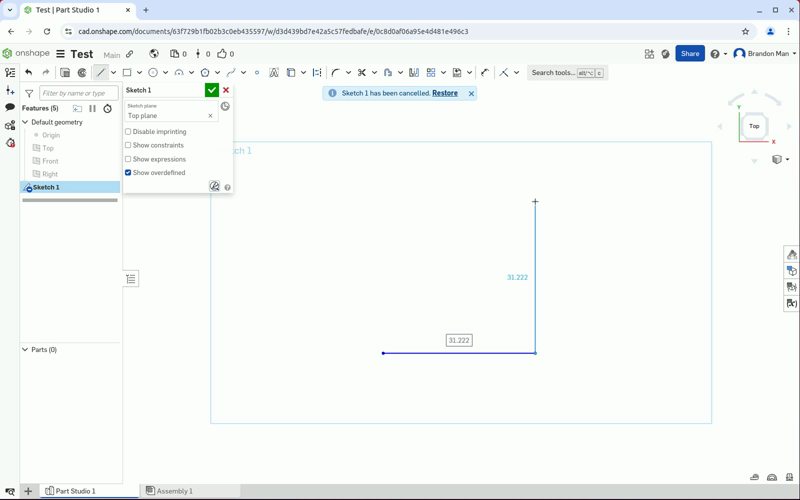
click(535, 201)
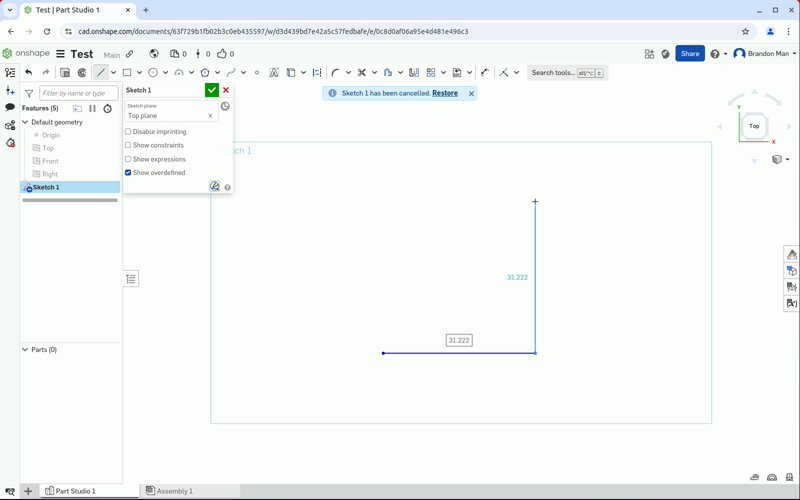
key_up(shift)
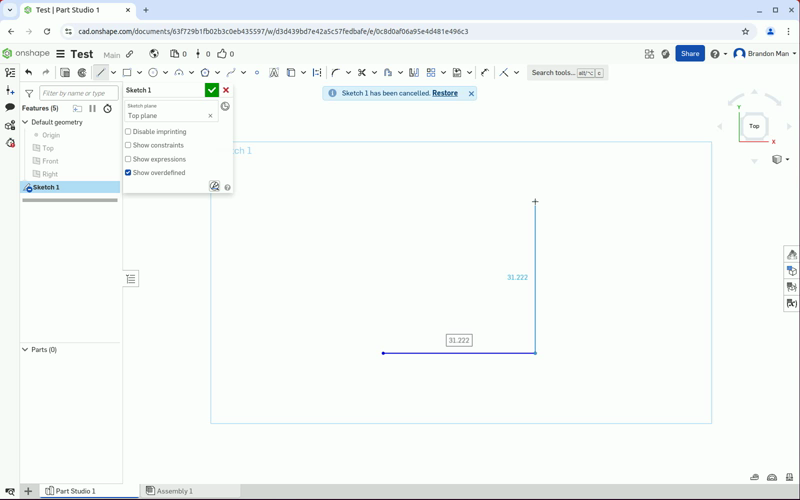
key_down(shift)
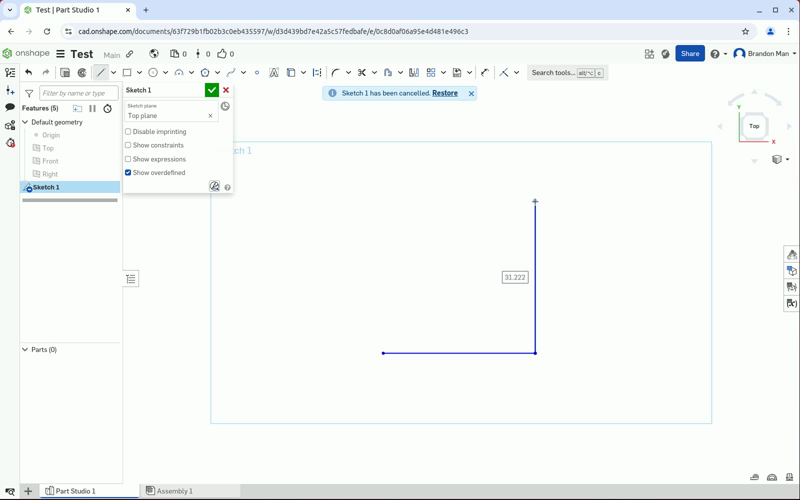
mouse_move(383, 201)
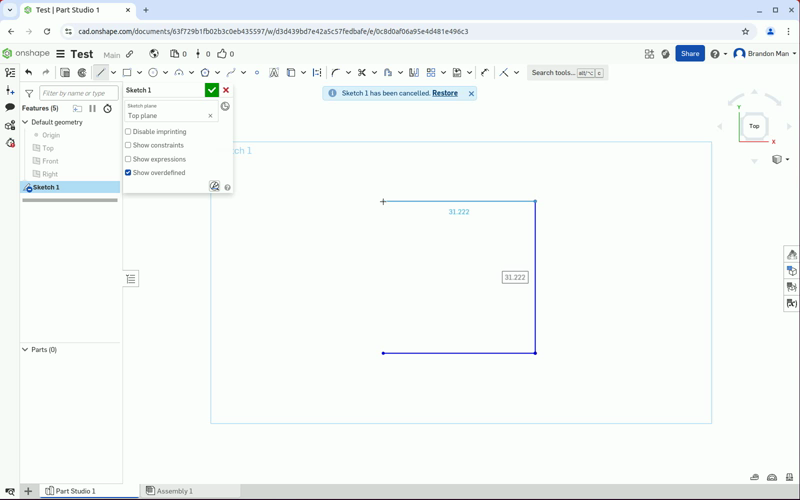
click(383, 201)
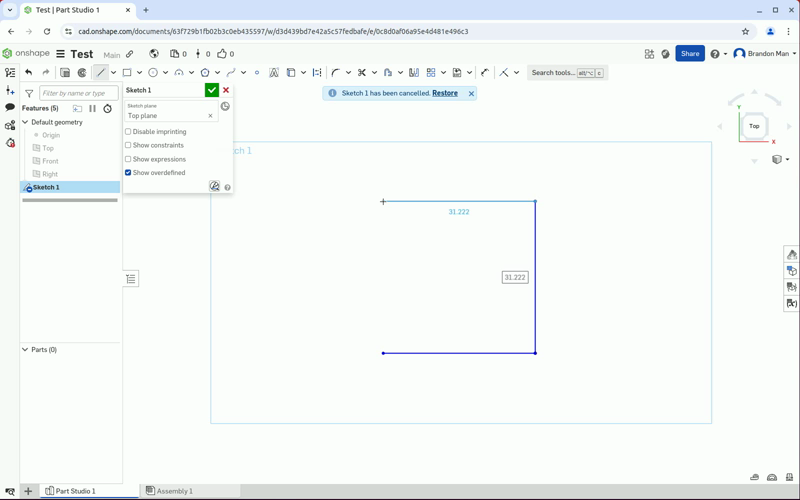
key_up(shift)
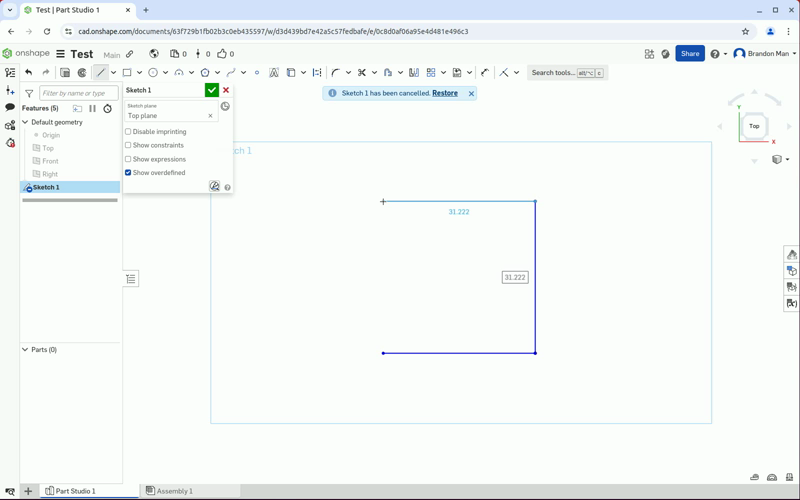
key_down(shift)
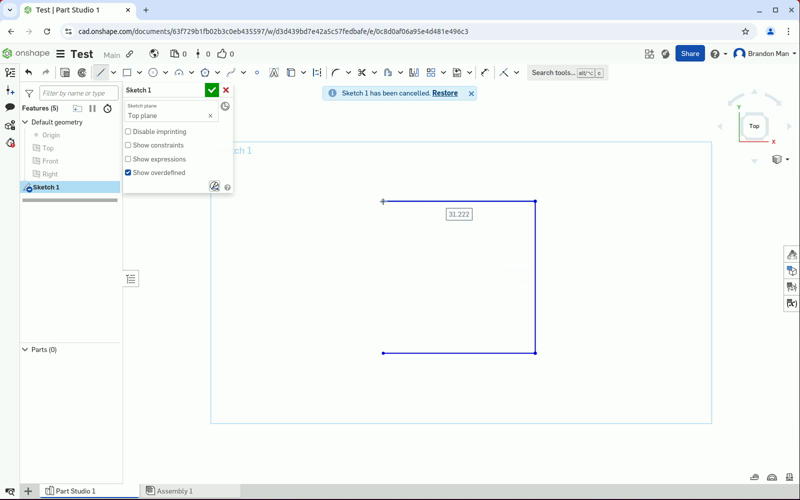
mouse_move(383, 353)
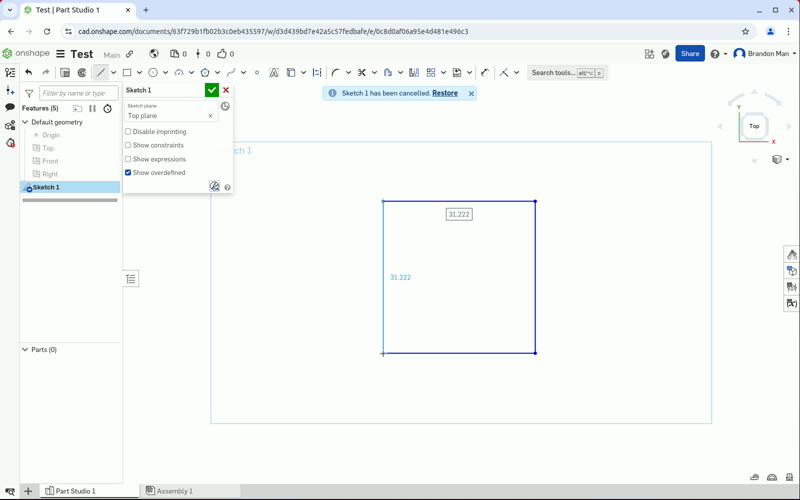
key_up(shift)
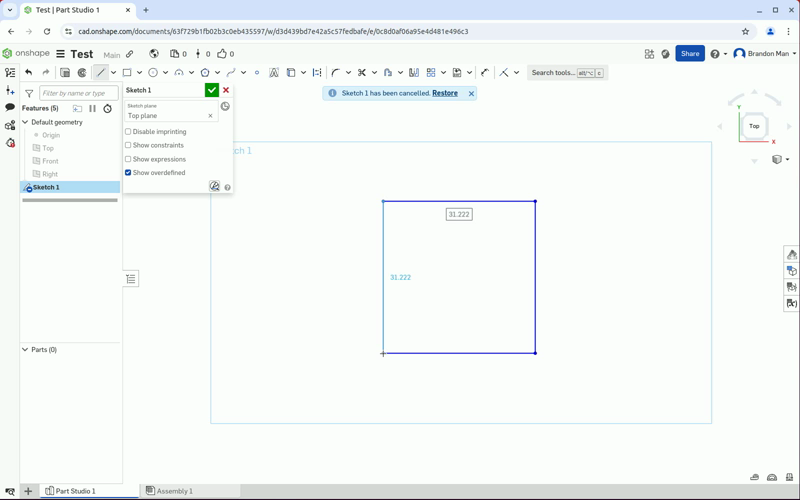
click(383, 353)
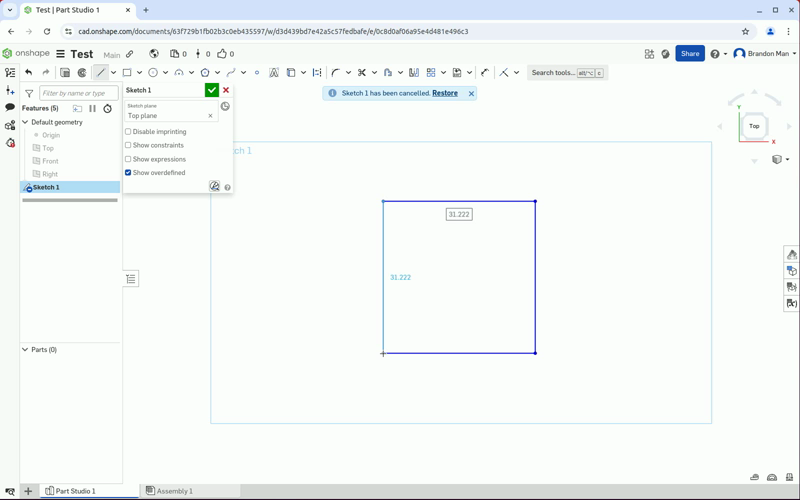
key(esc)
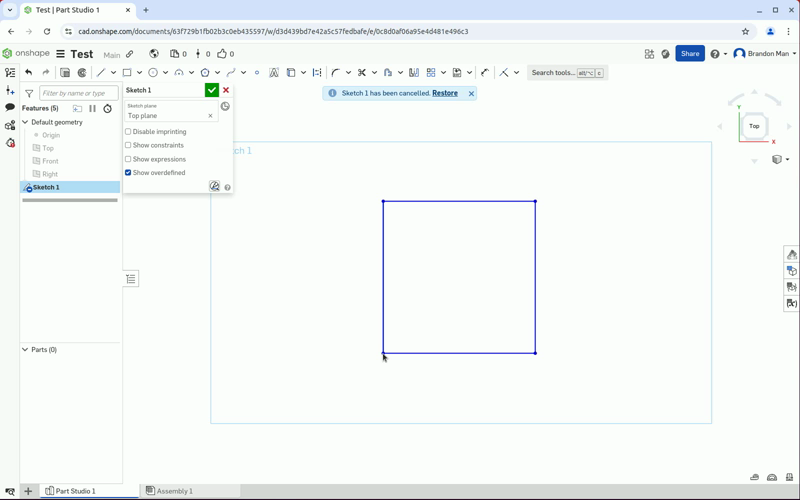
mouse_move(457, 325)
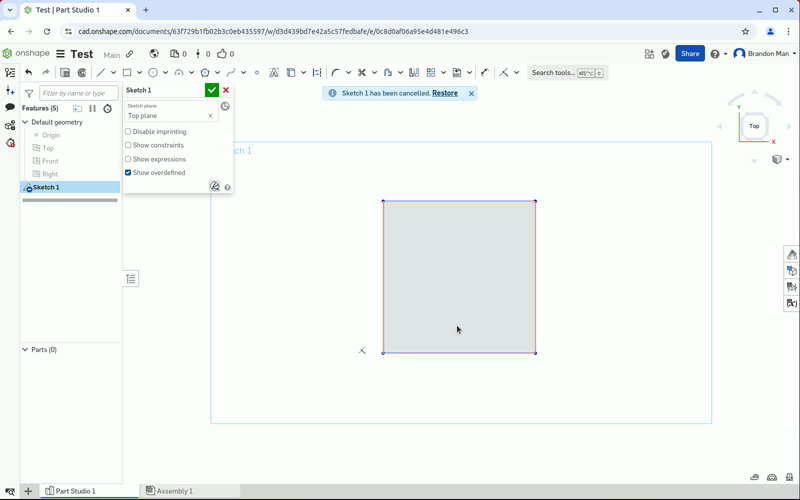
click(457, 325)
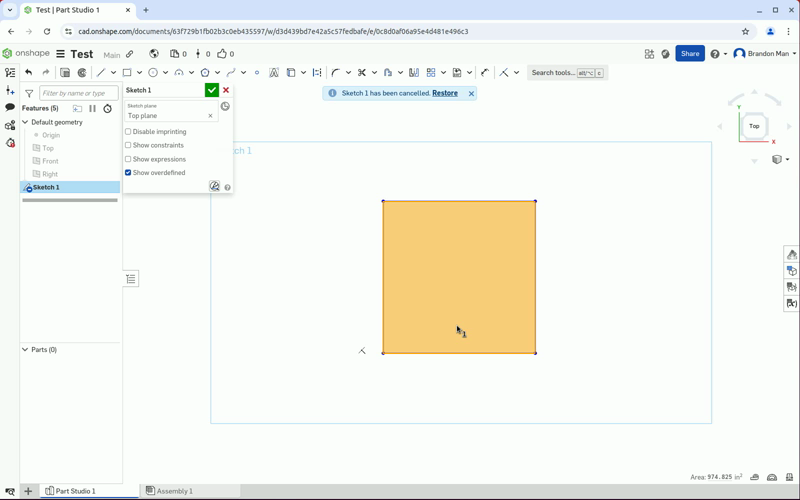
mouse_move(73, 352)
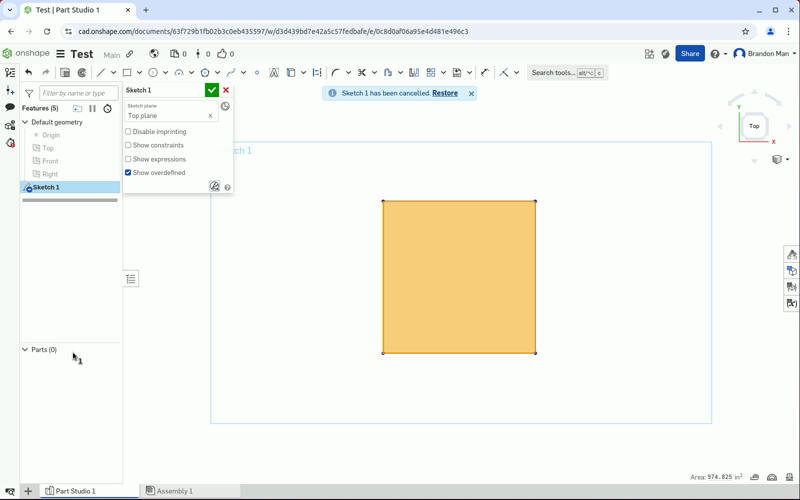
key(shift+y)
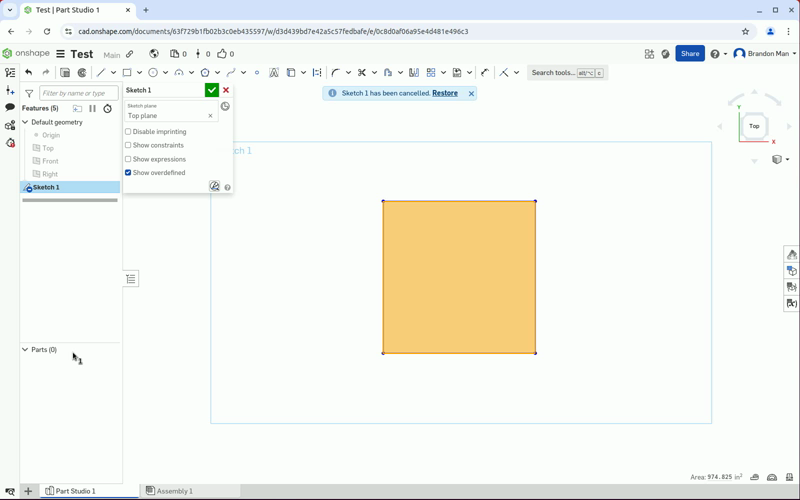
key(shift+e)
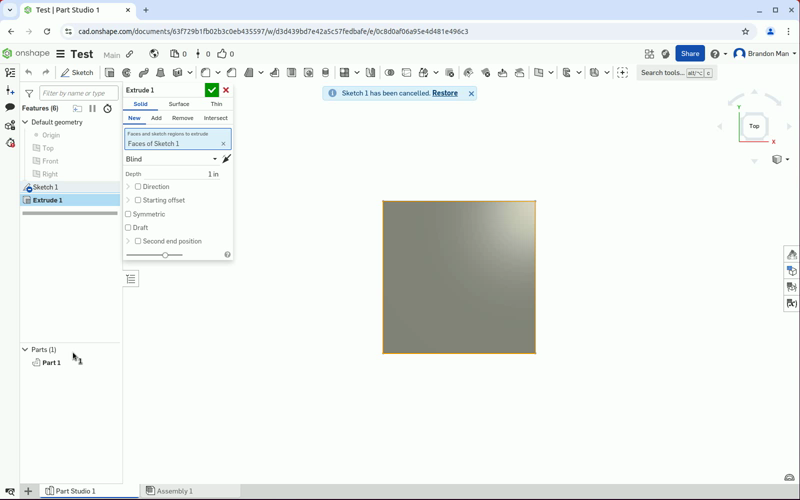
mouse_move(143, 106)
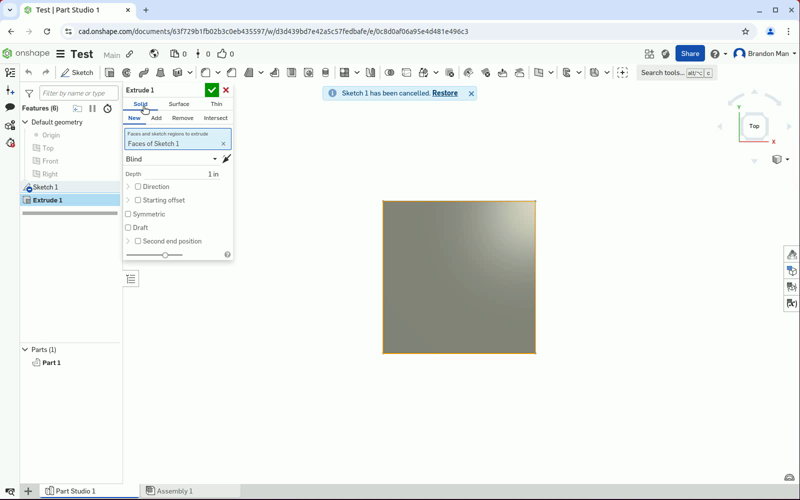
click(143, 106)
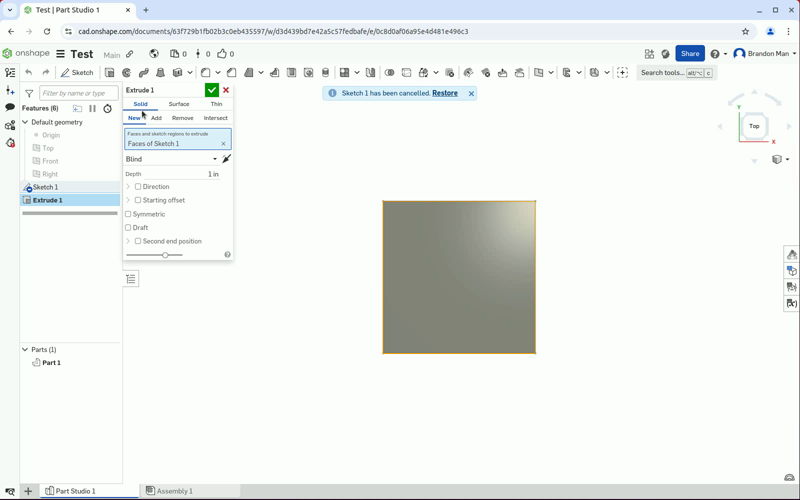
mouse_move(137, 120)
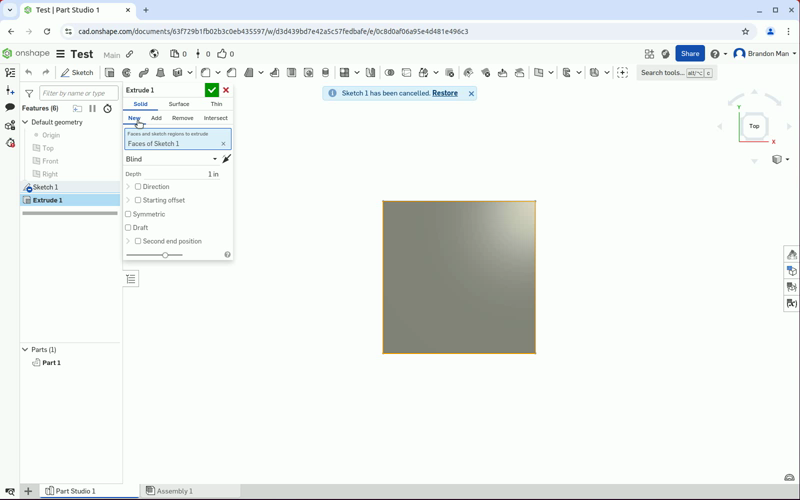
click(137, 120)
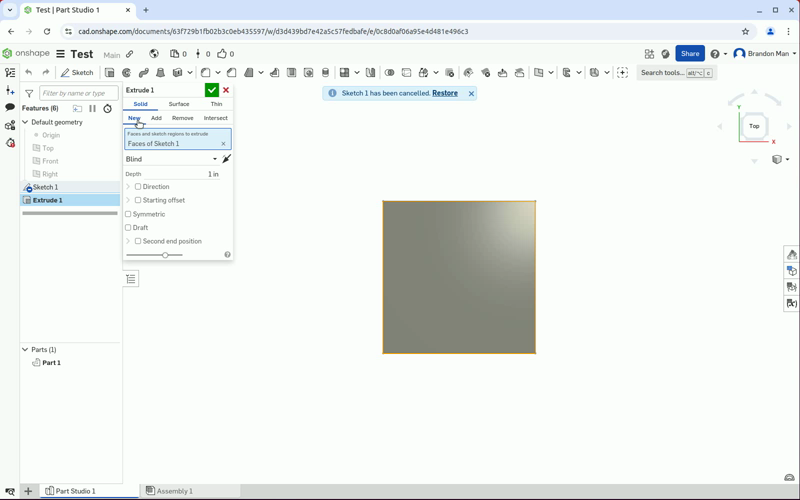
key(tab, 4)
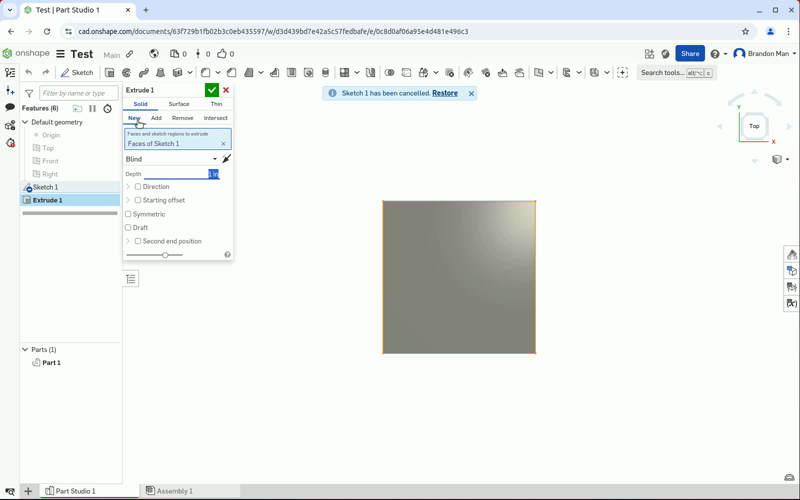
text(12.517)
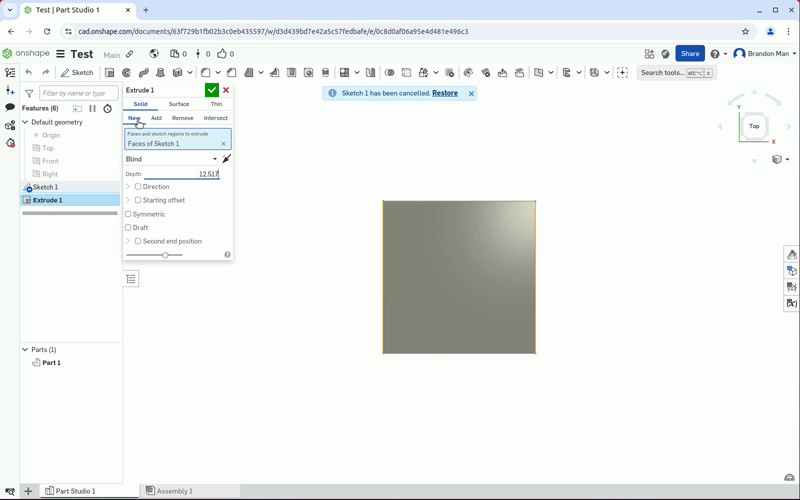
key(enter)
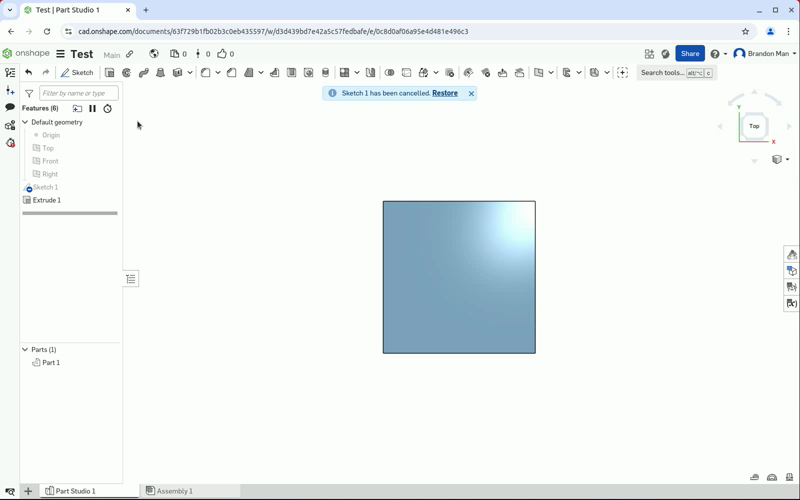
key(shift+h)
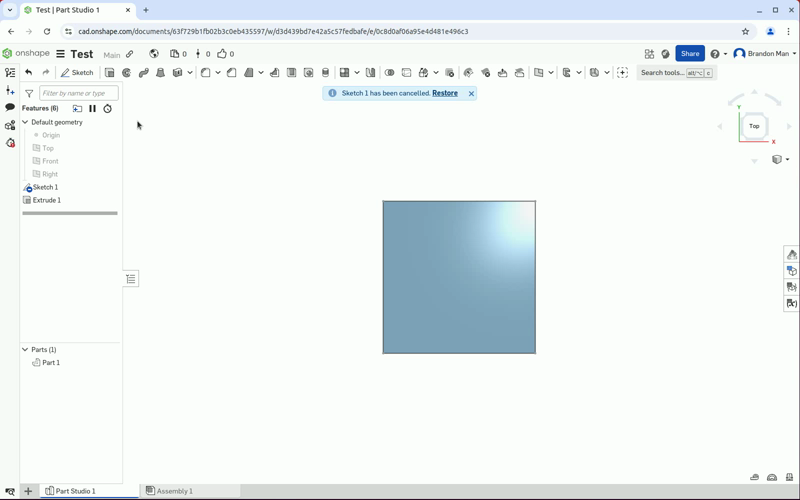
key(shift+h)
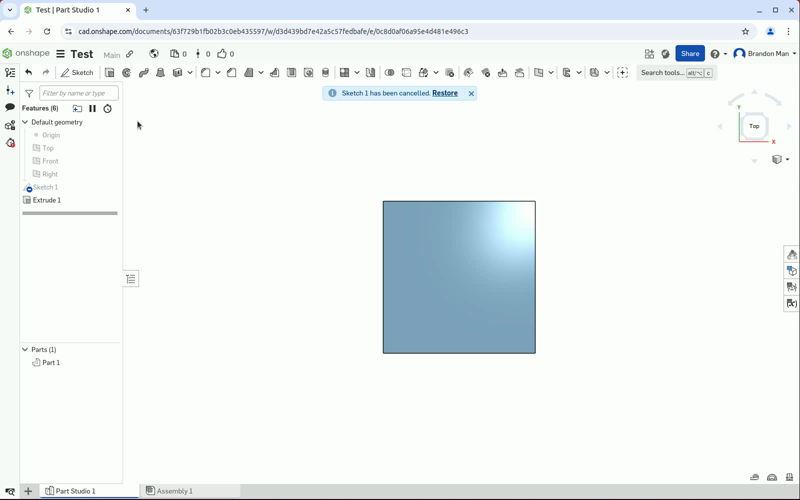
mouse_move(73, 189)
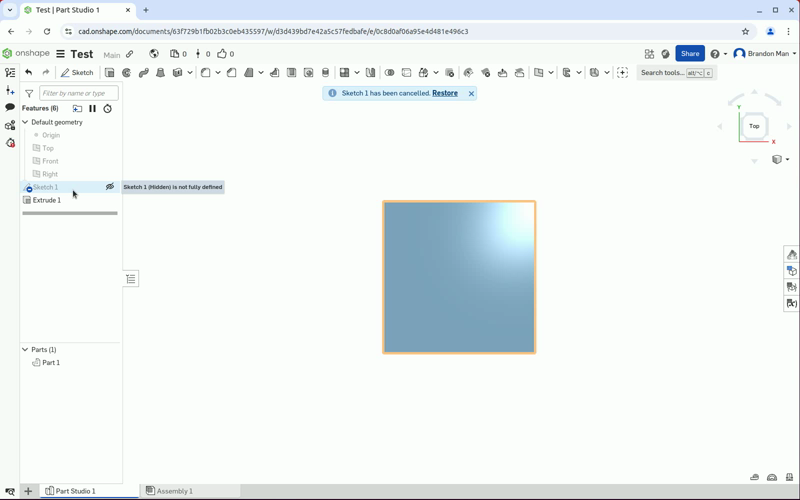
click(73, 189)
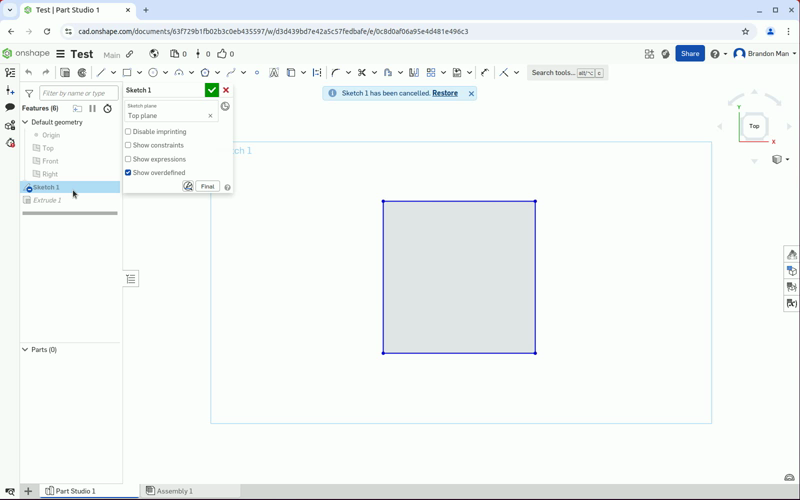
mouse_move(229, 92)
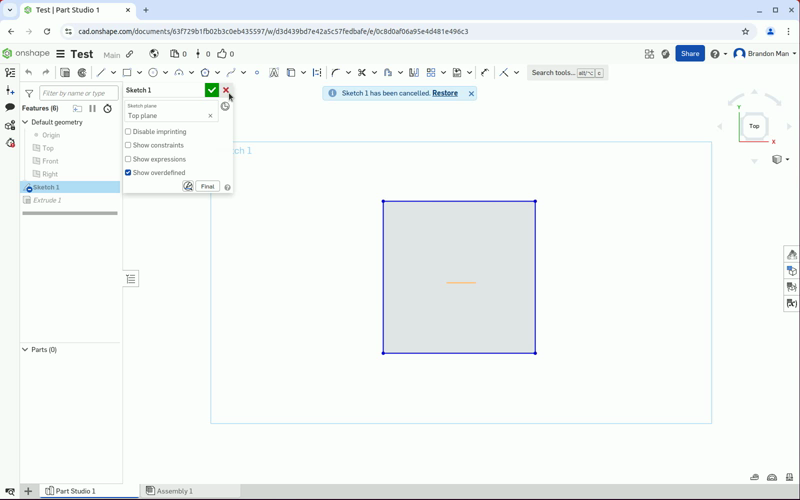
click(229, 92)
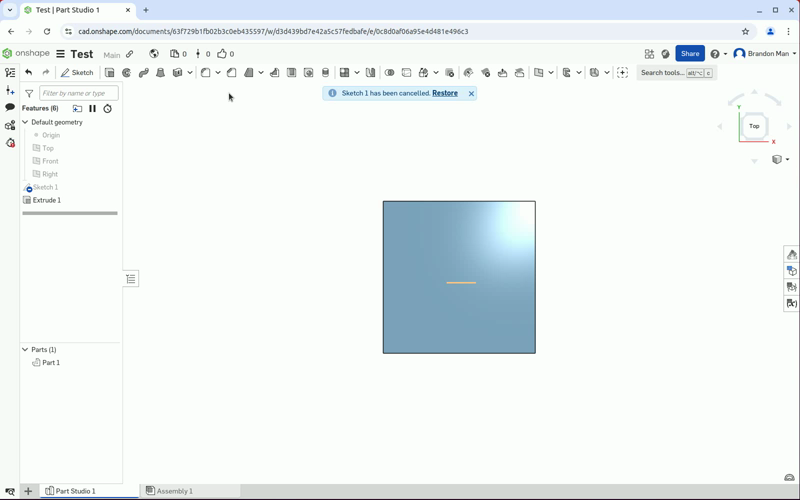
mouse_move(541, 75)
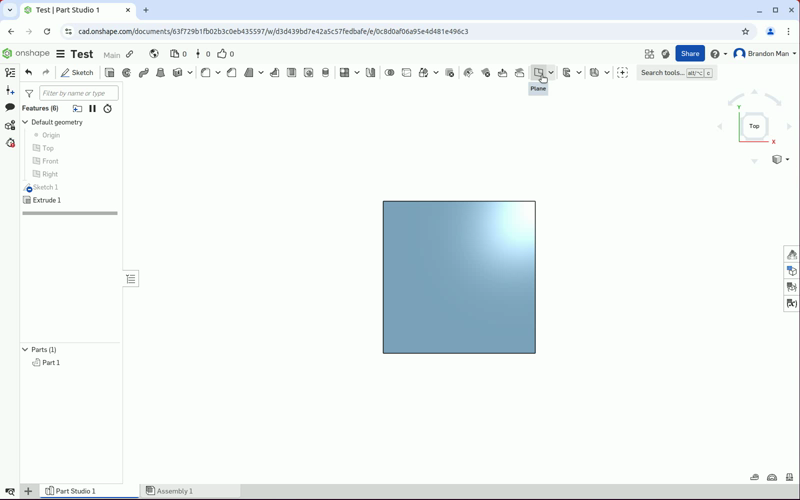
click(541, 75)
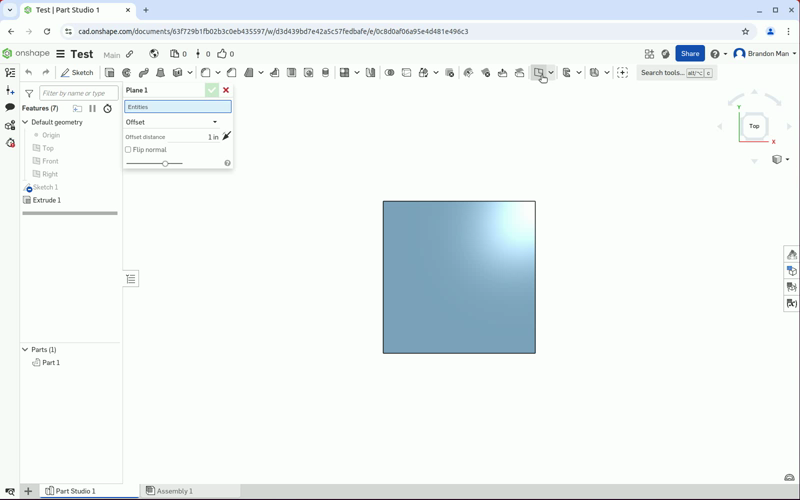
mouse_move(73, 150)
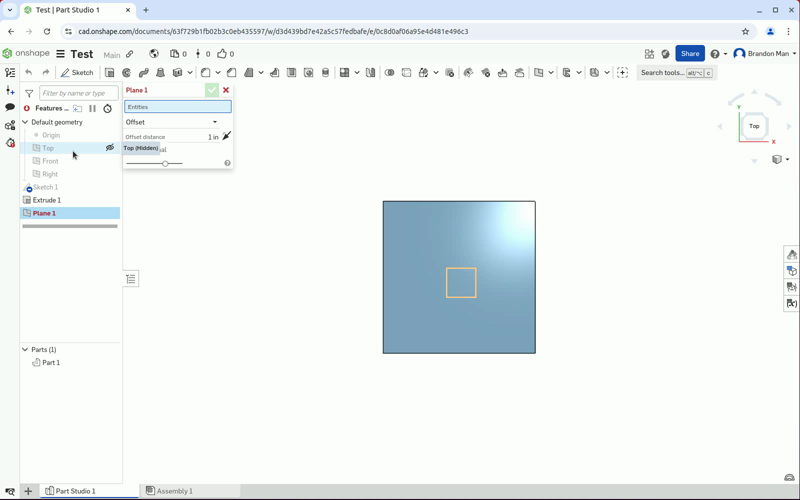
click(73, 150)
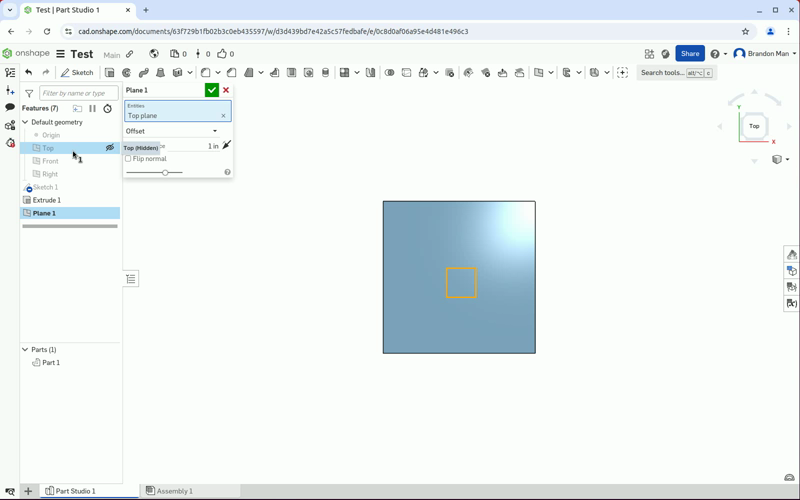
key(tab, 2)
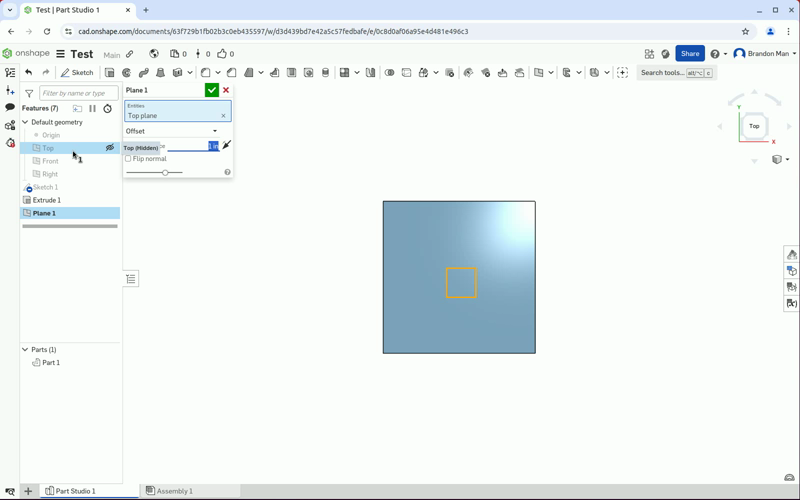
text(12.509)
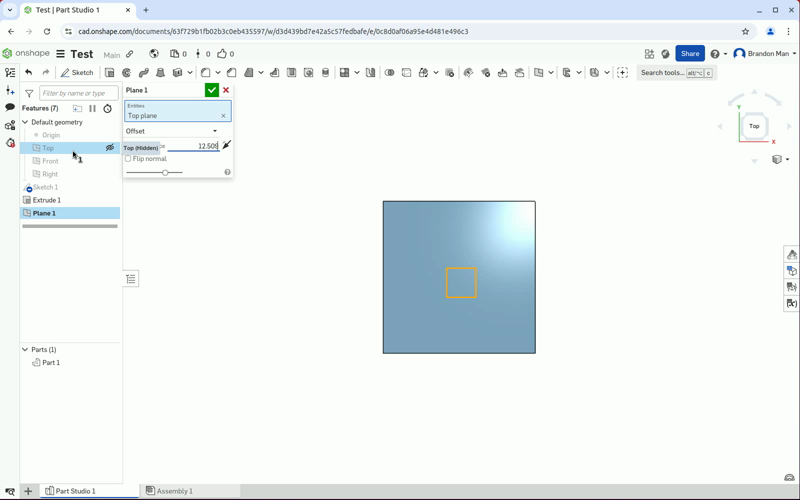
key(enter, 2)
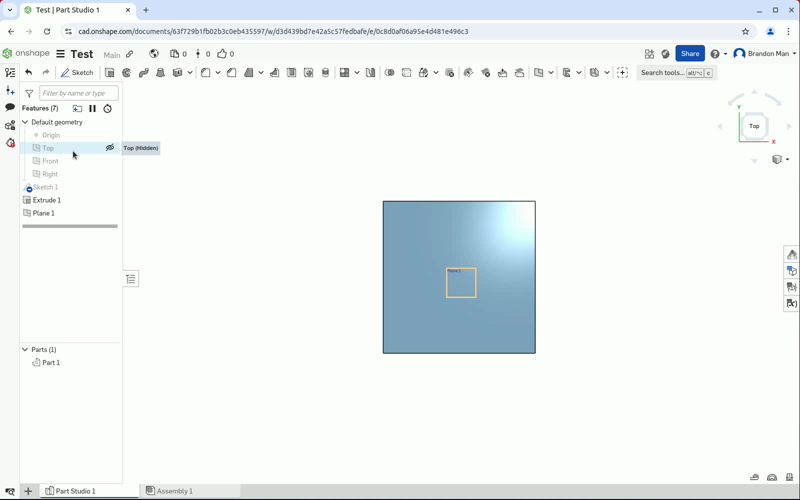
key(shift+s)
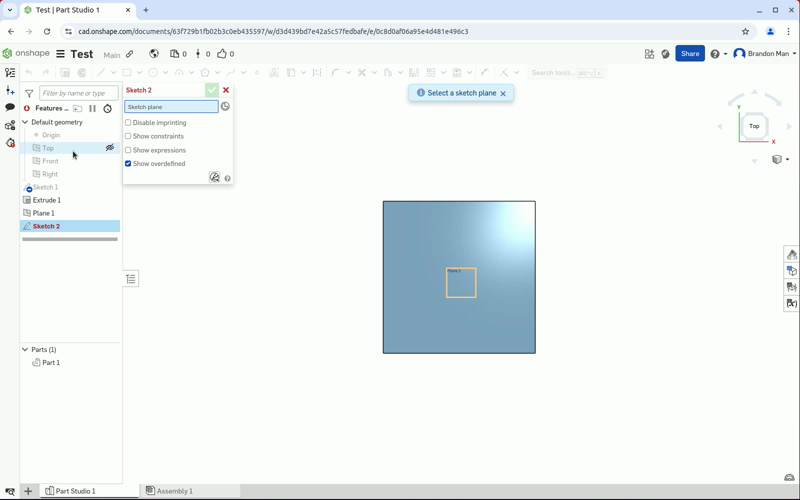
mouse_move(73, 215)
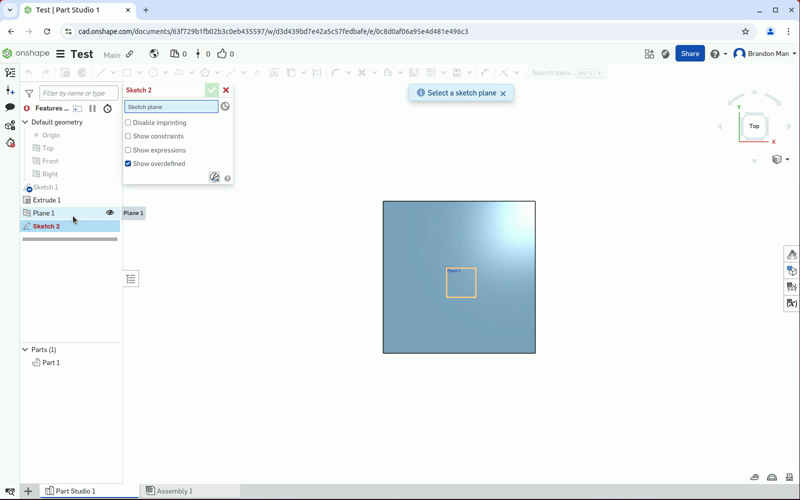
click(73, 215)
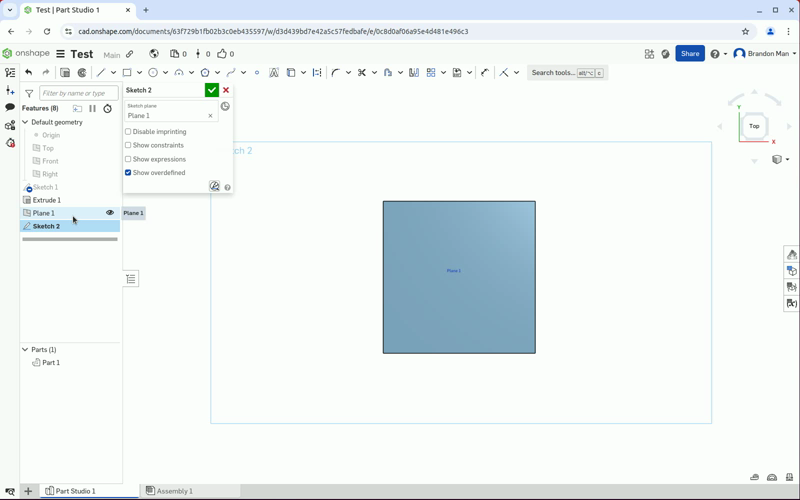
mouse_move(73, 352)
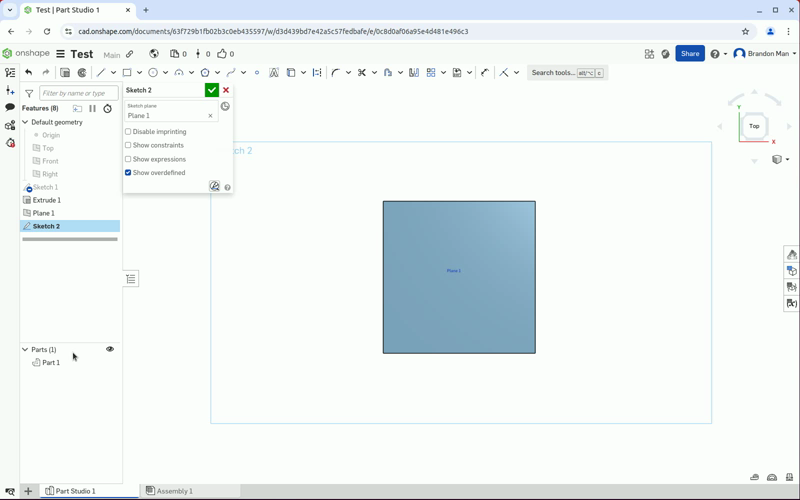
key(y)
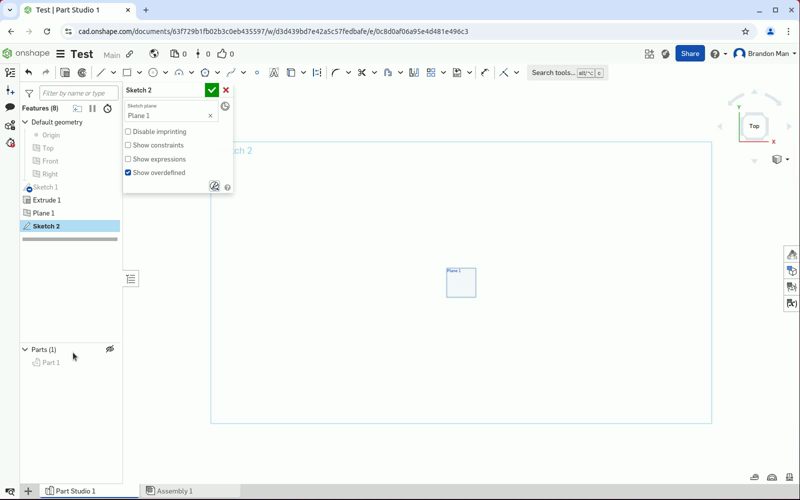
key(l)
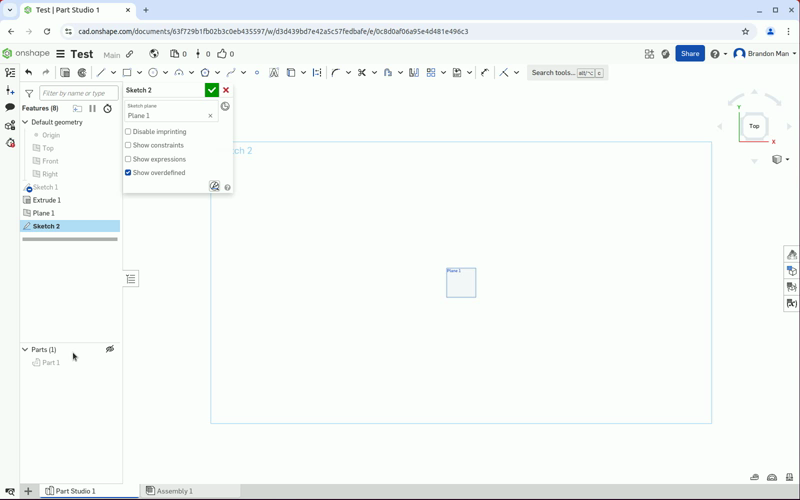
key_down(shift)
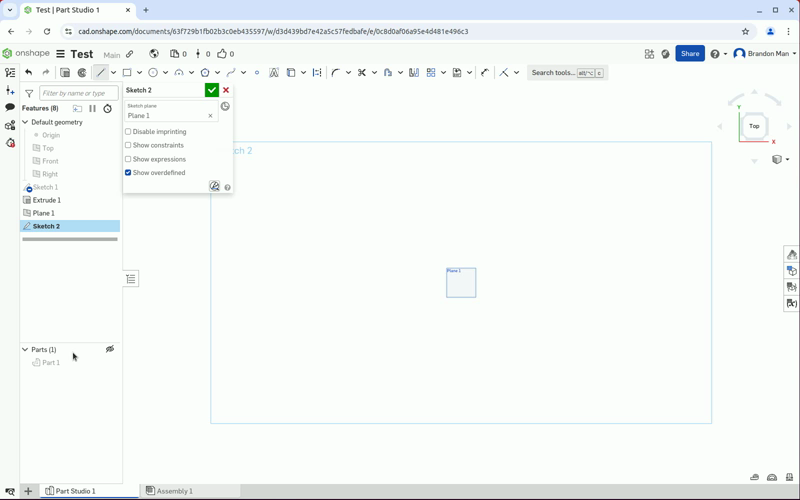
mouse_move(383, 292)
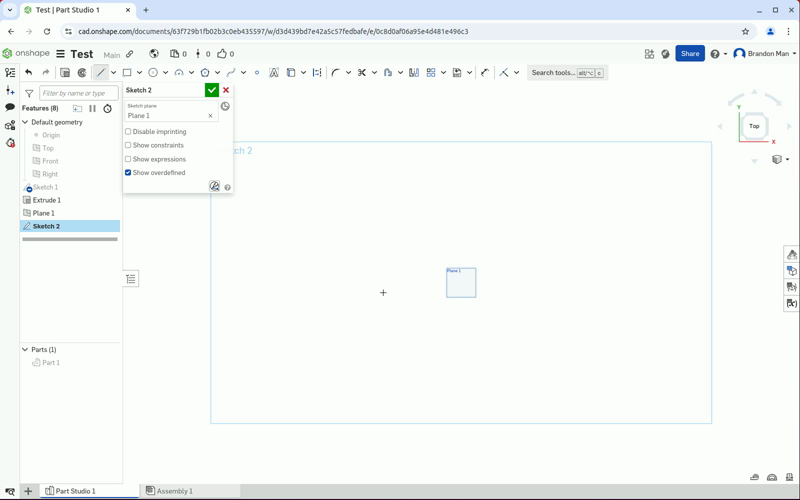
click(383, 292)
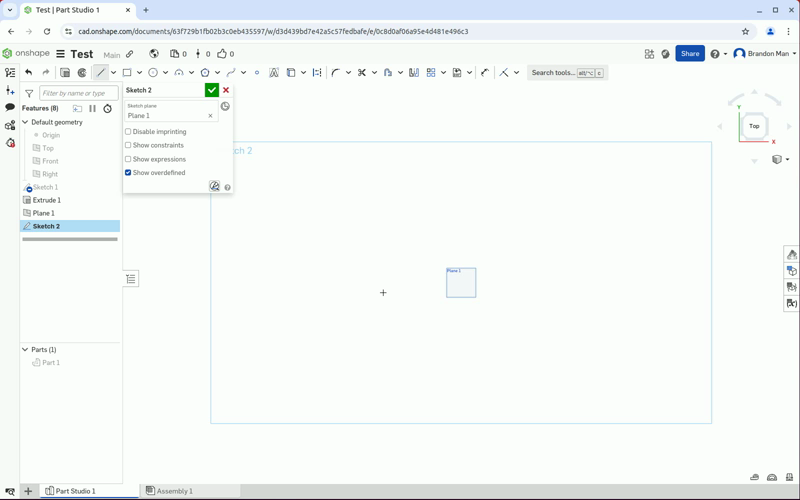
key_up(shift)
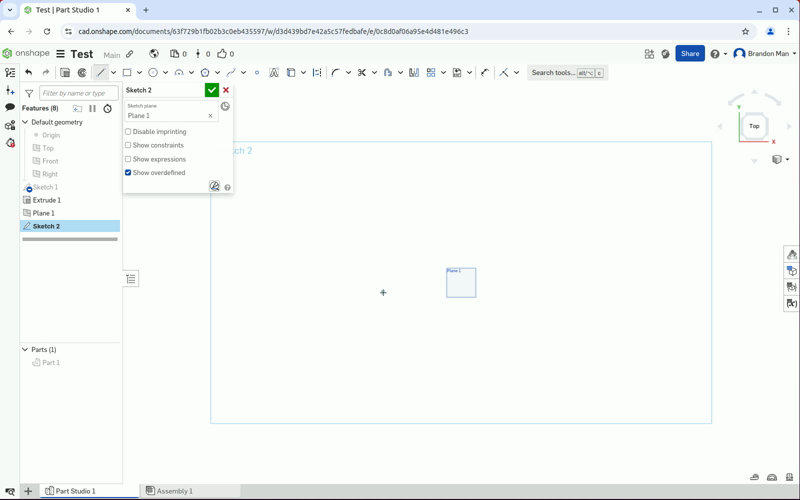
key_down(shift)
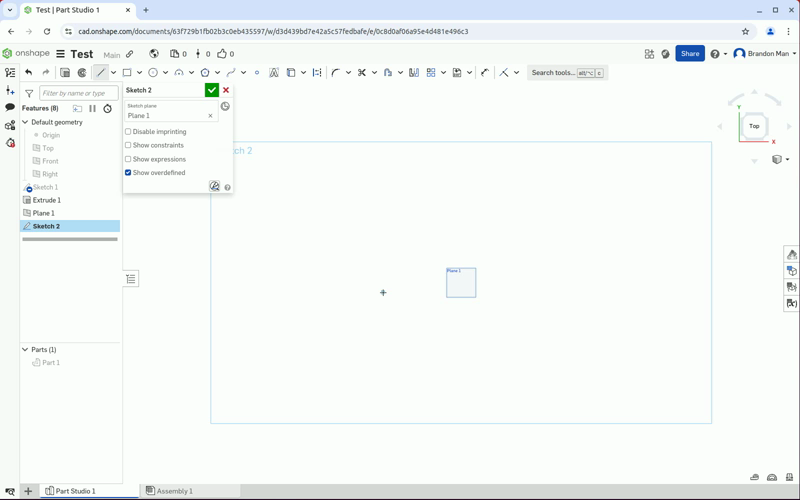
mouse_move(444, 292)
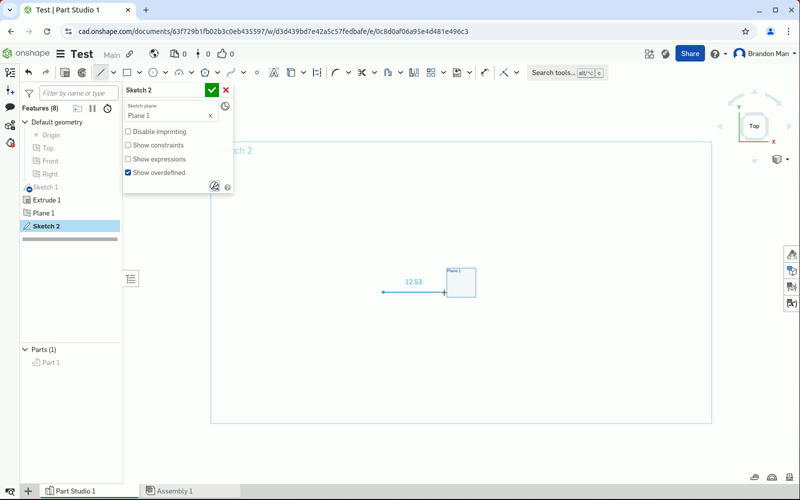
click(444, 292)
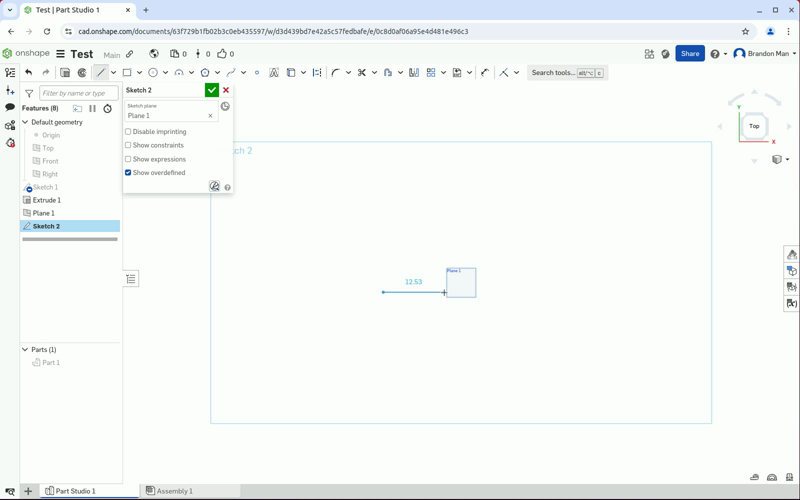
key_up(shift)
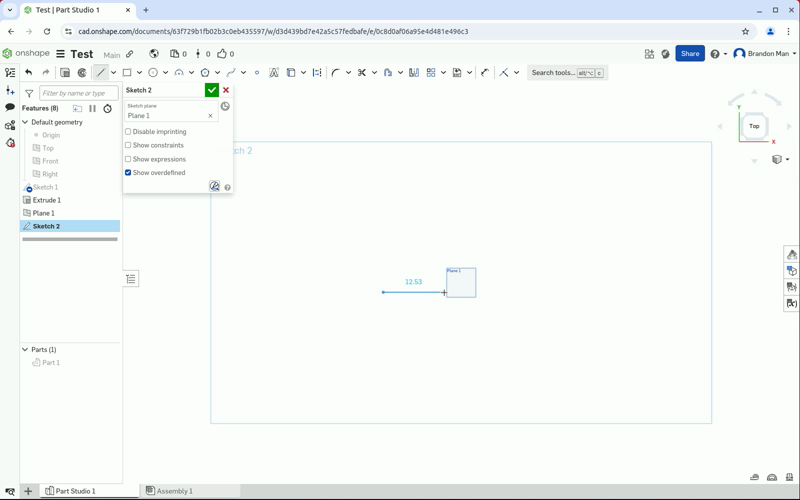
key_down(shift)
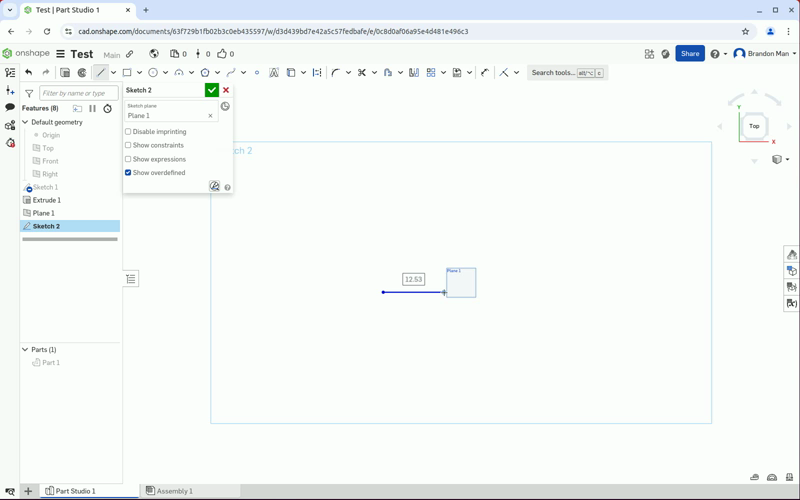
mouse_move(444, 353)
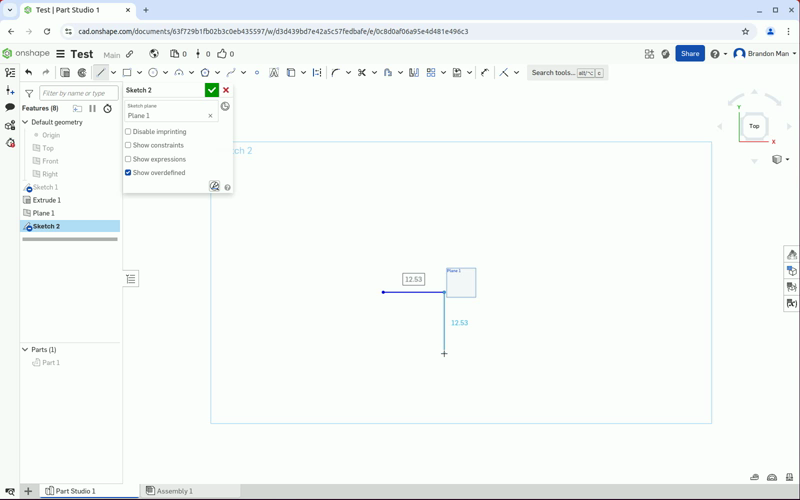
click(444, 353)
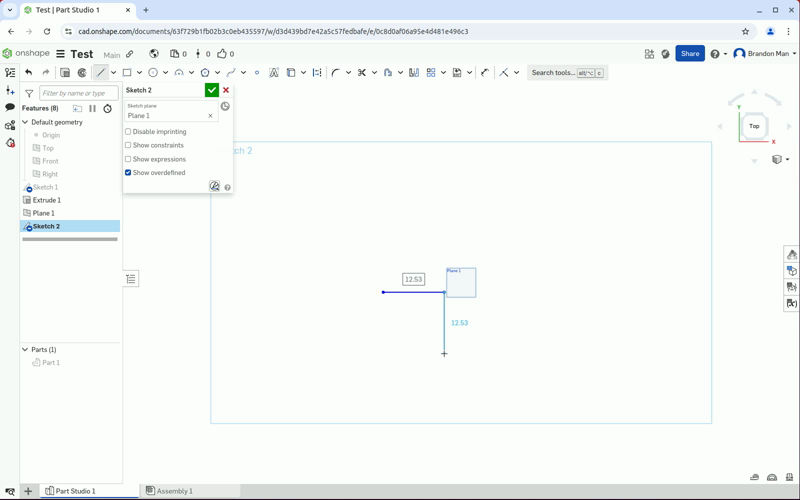
key_up(shift)
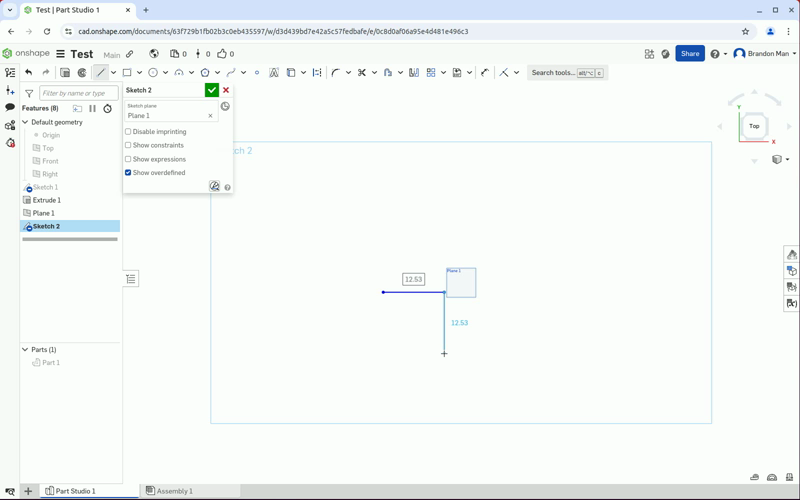
key_down(shift)
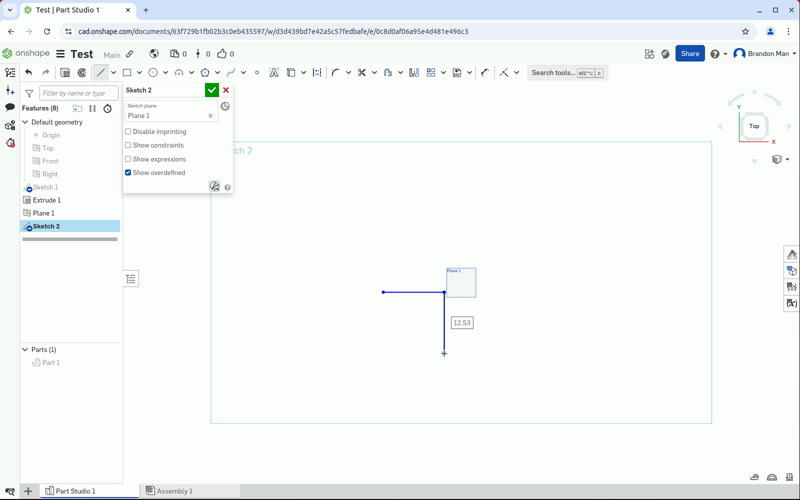
mouse_move(474, 353)
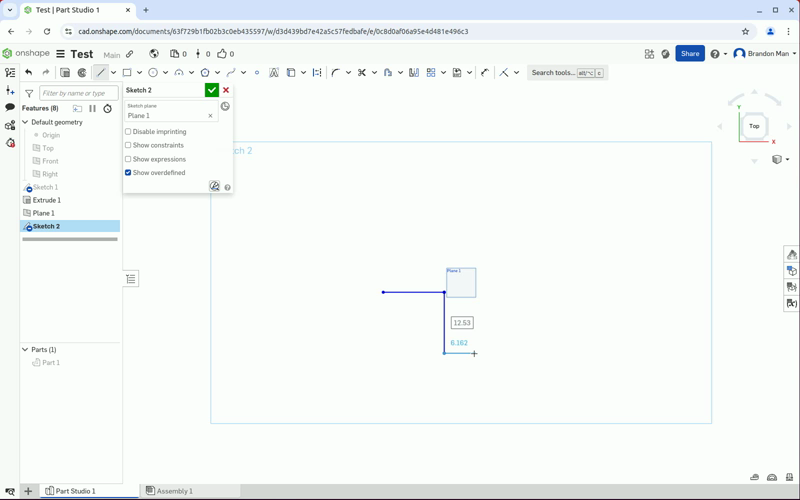
mouse_move(474, 353)
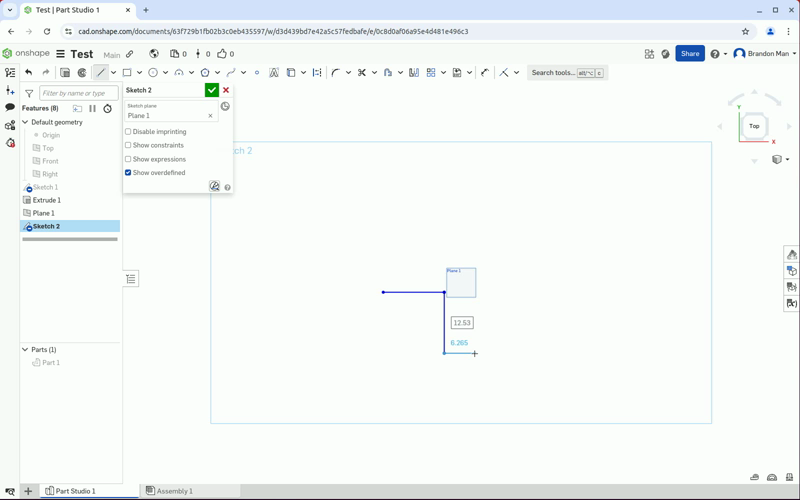
click(474, 353)
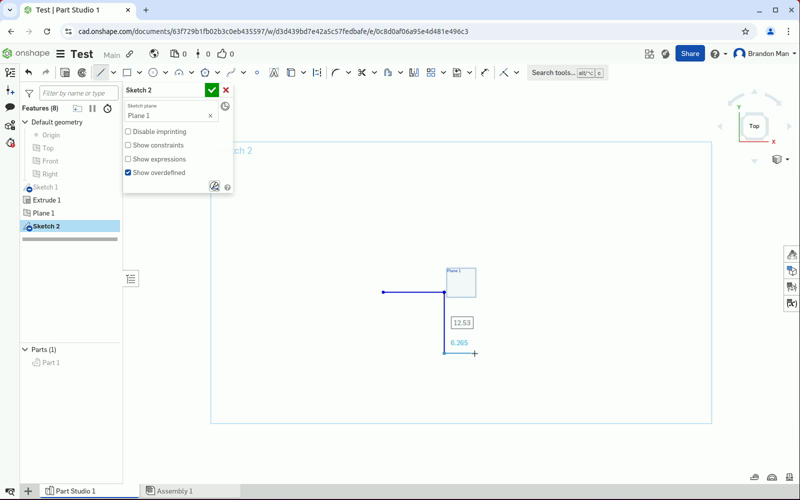
key_up(shift)
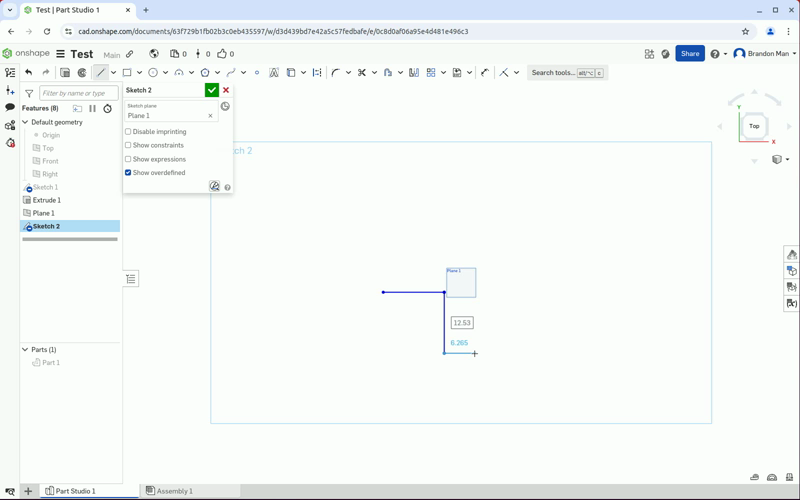
key_down(shift)
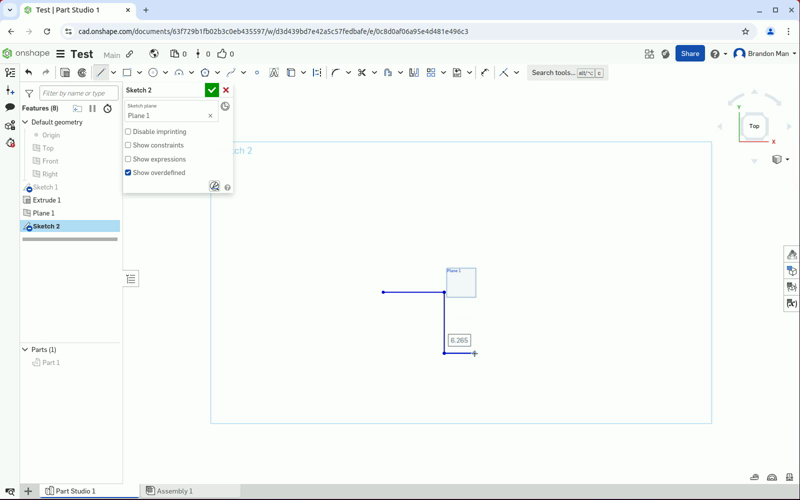
mouse_move(474, 292)
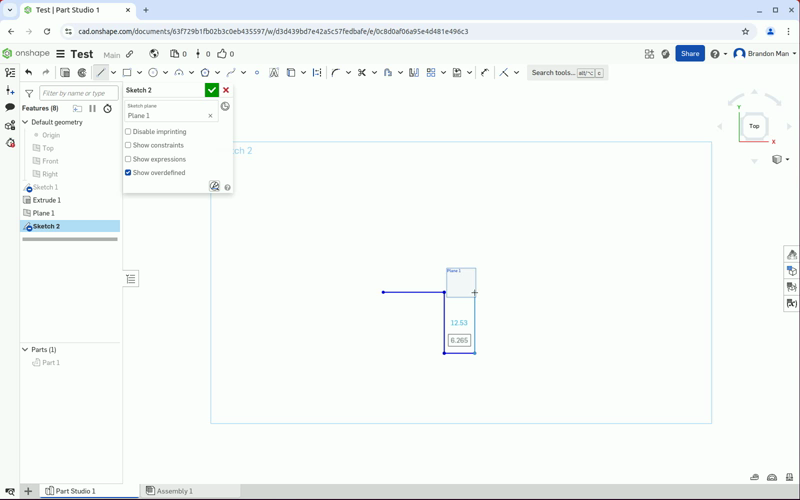
click(474, 292)
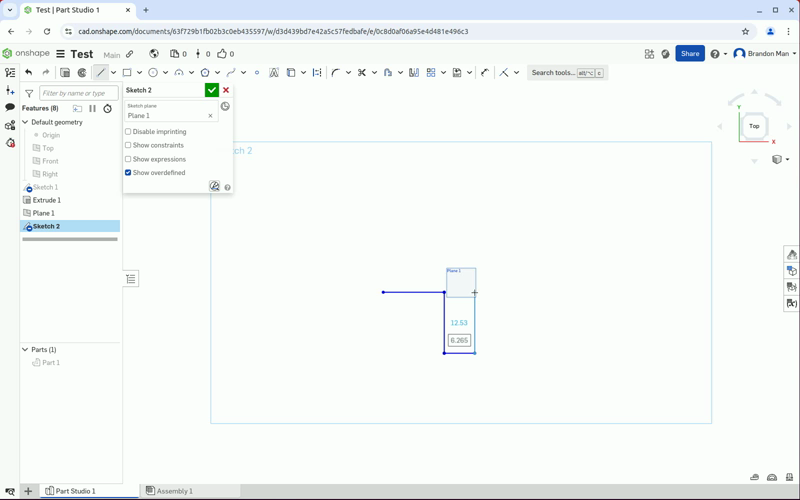
key_up(shift)
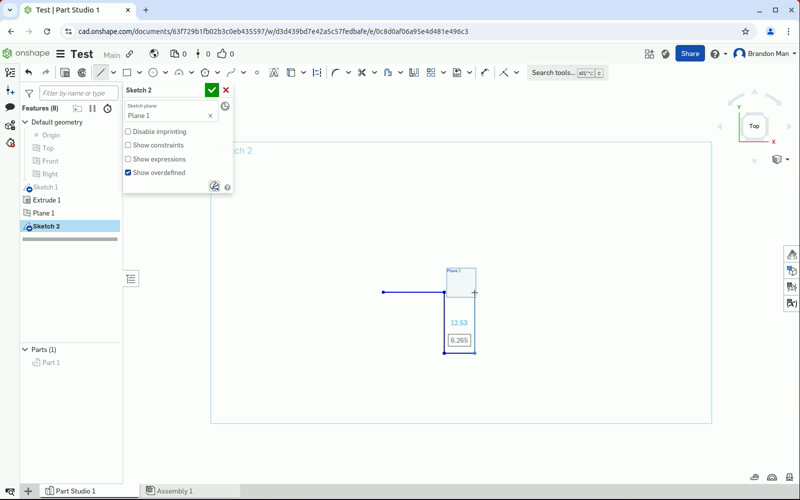
key_down(shift)
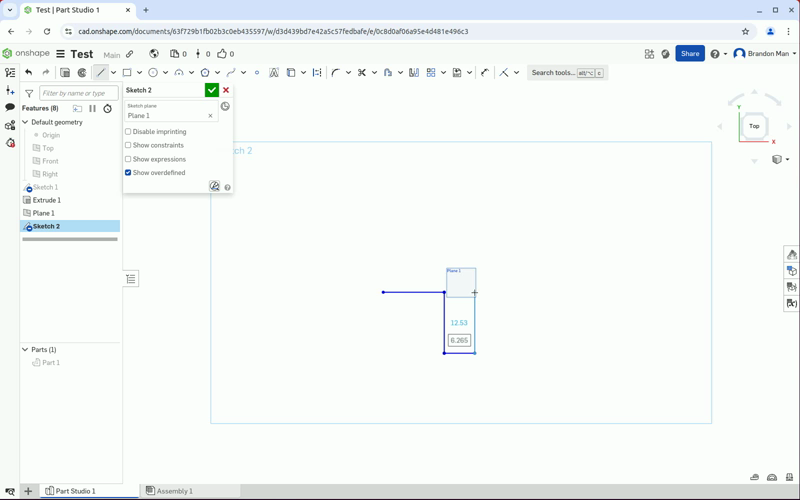
mouse_move(535, 292)
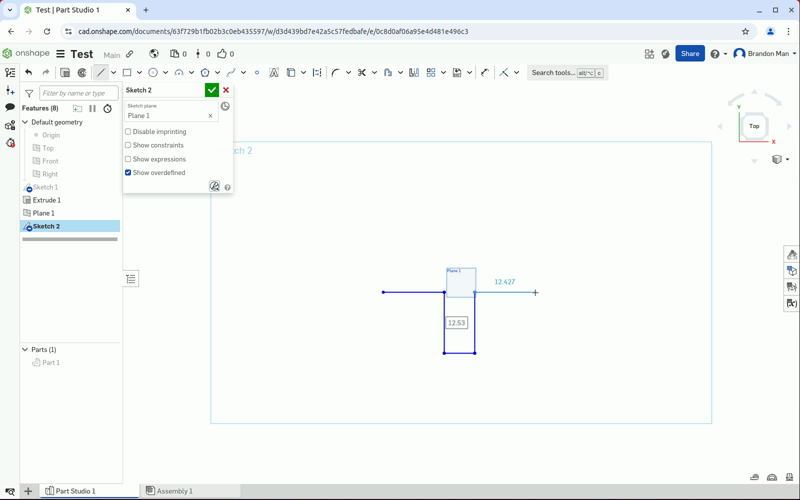
click(535, 292)
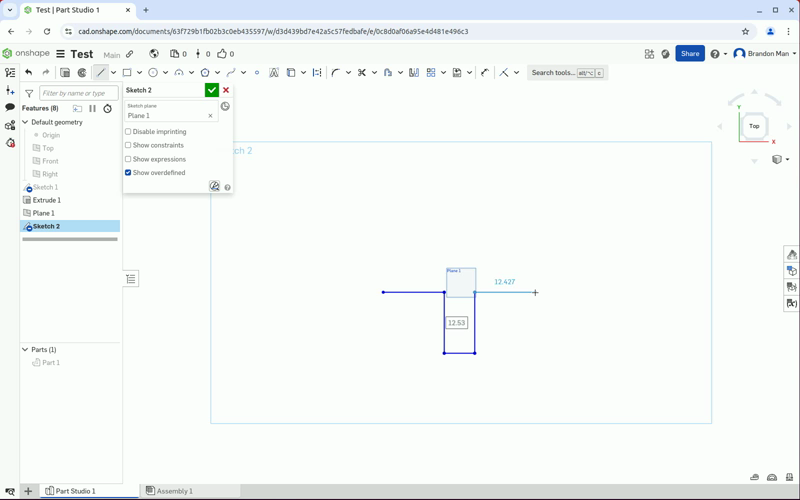
key_up(shift)
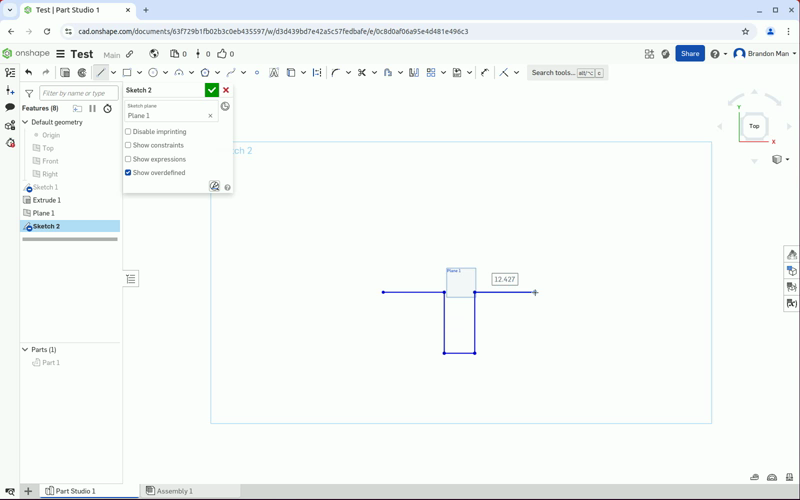
key_down(shift)
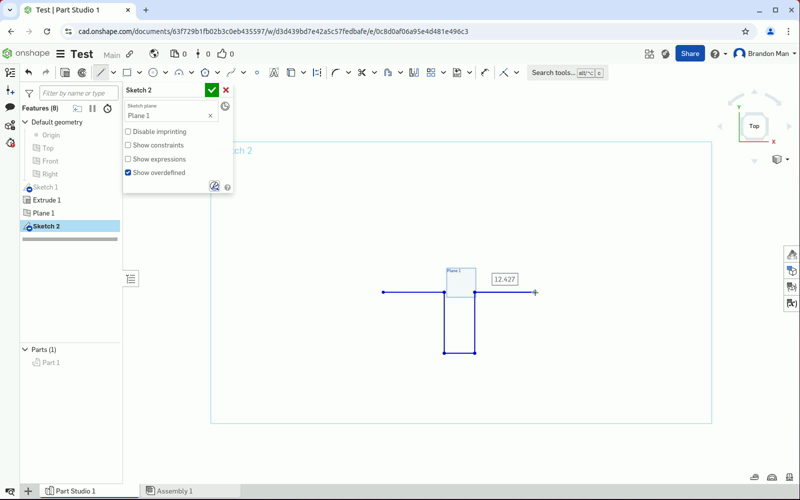
mouse_move(565, 292)
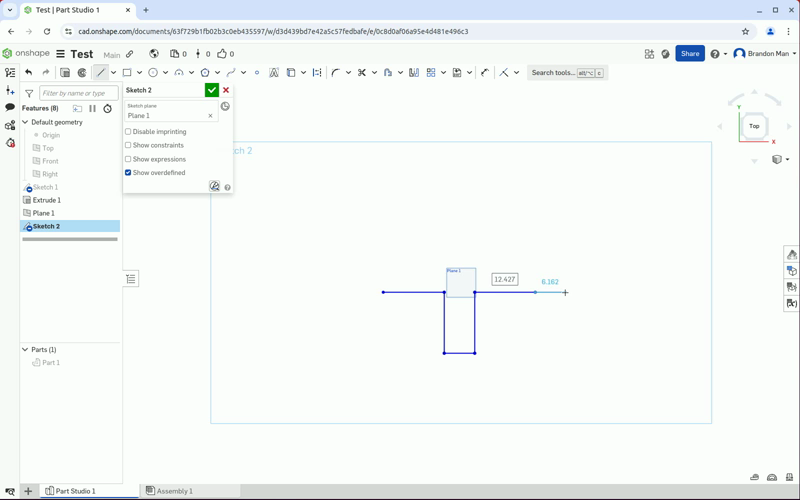
mouse_move(535, 261)
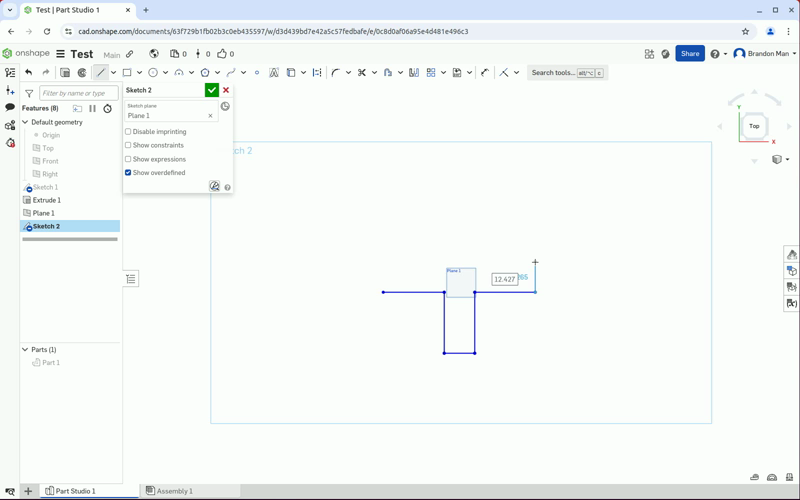
click(535, 261)
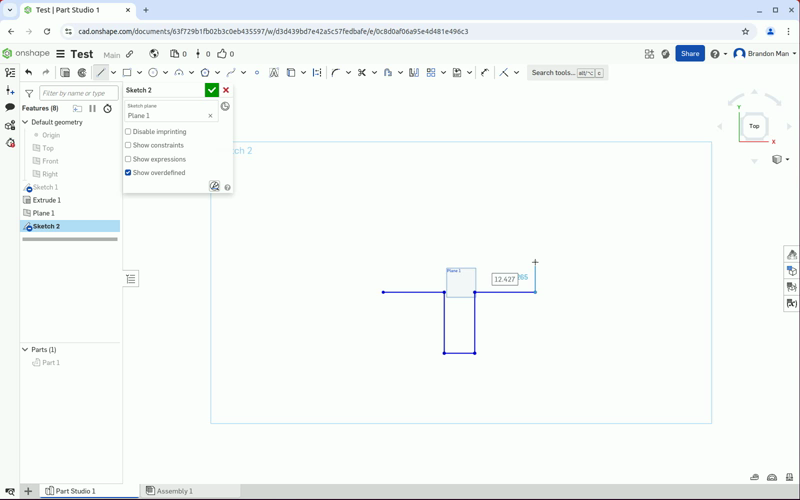
key_up(shift)
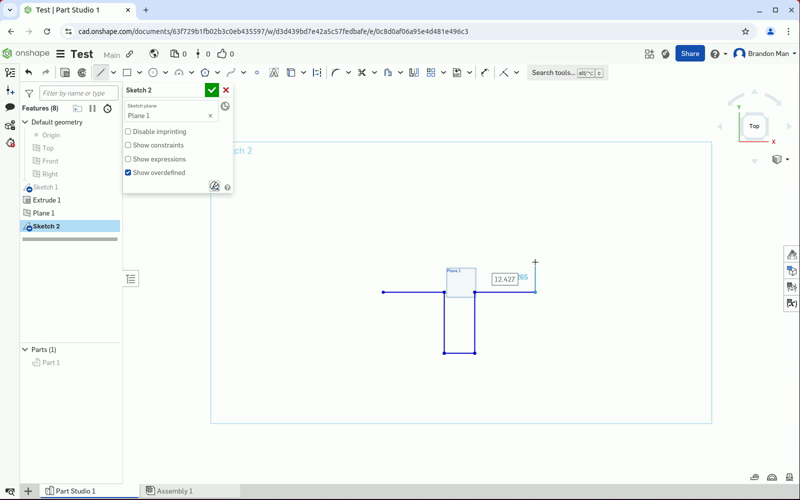
key_down(shift)
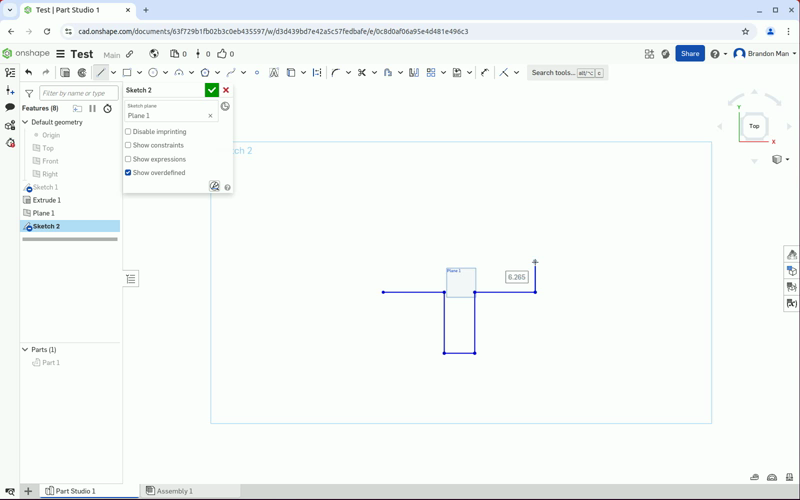
mouse_move(474, 261)
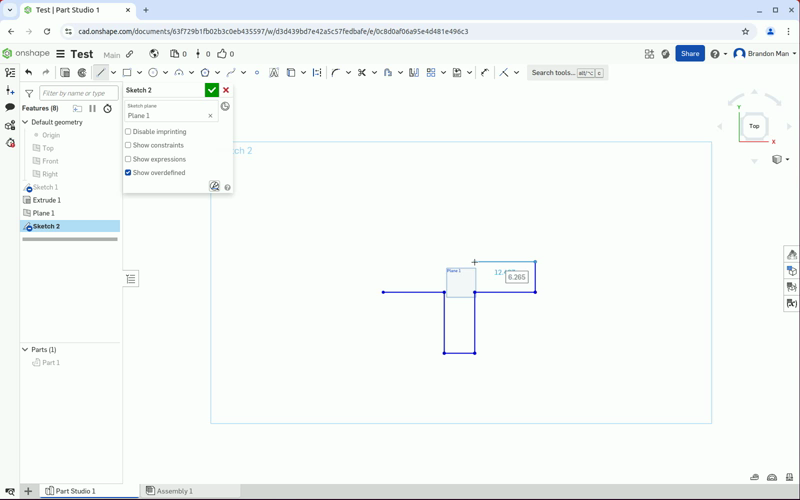
click(474, 261)
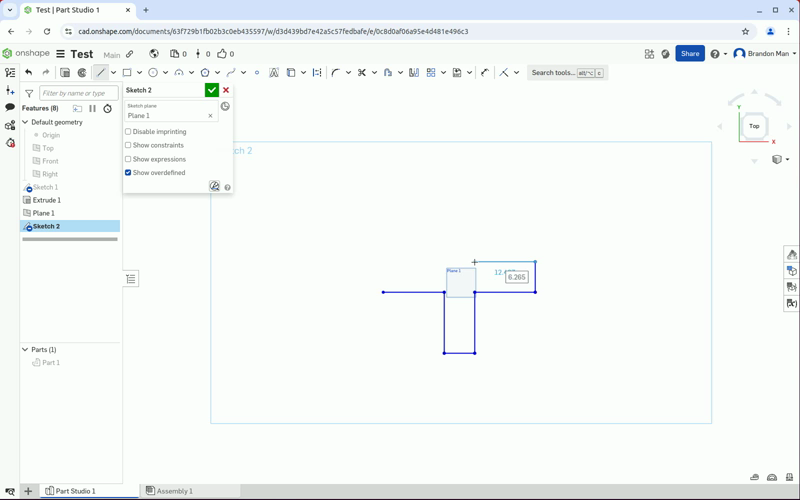
key_up(shift)
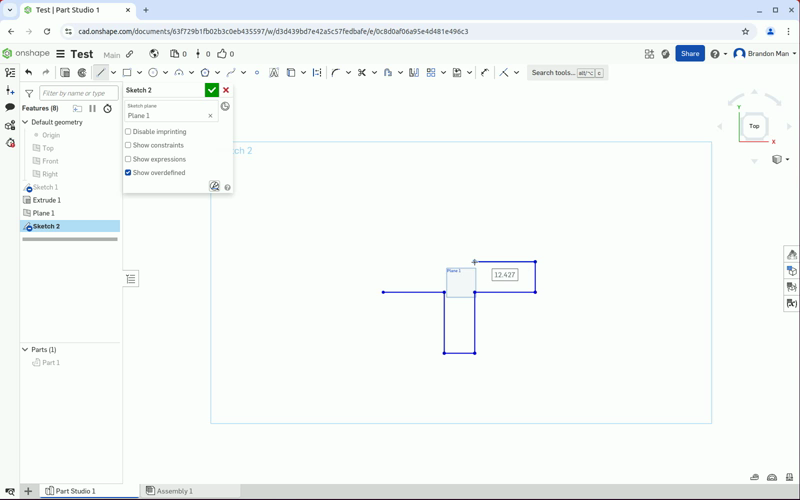
key_down(shift)
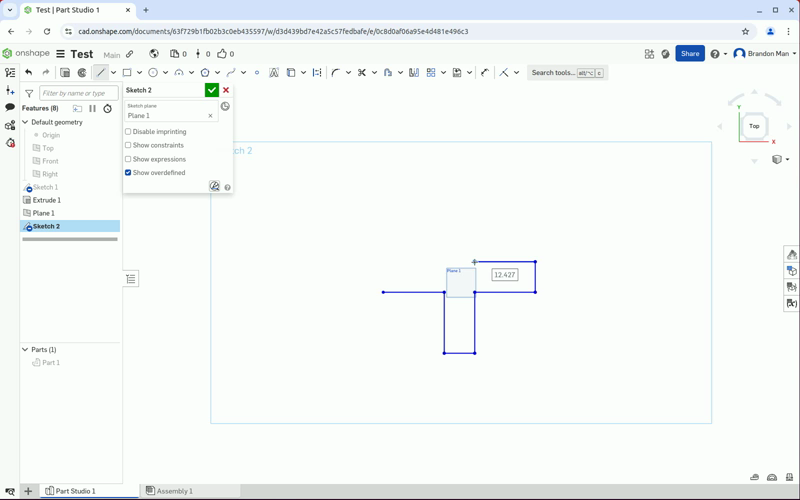
mouse_move(474, 201)
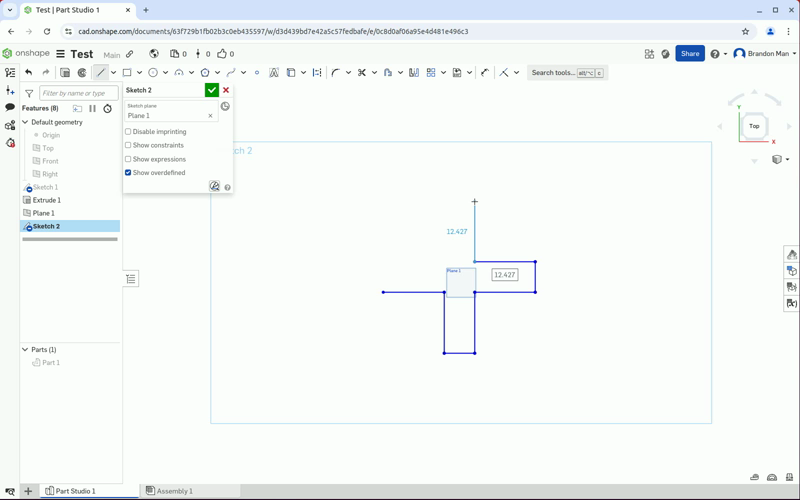
click(474, 201)
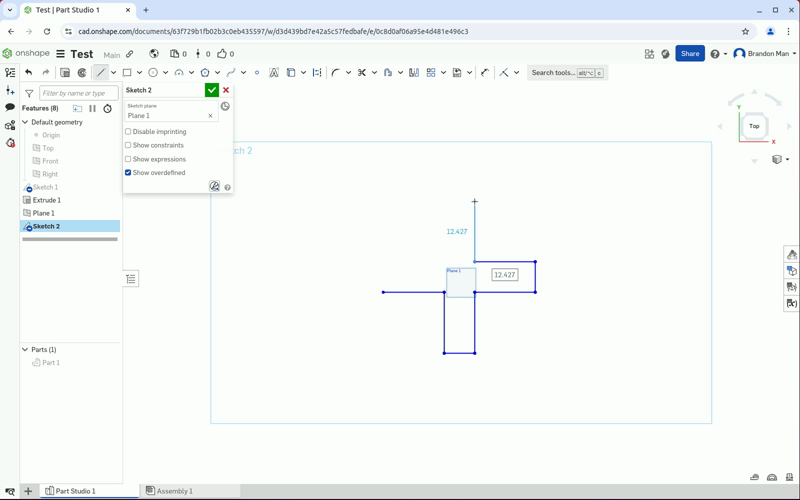
key_up(shift)
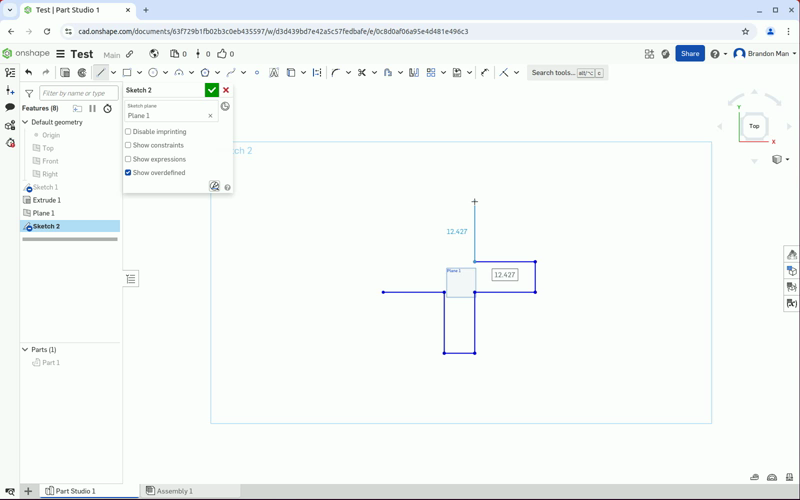
key_down(shift)
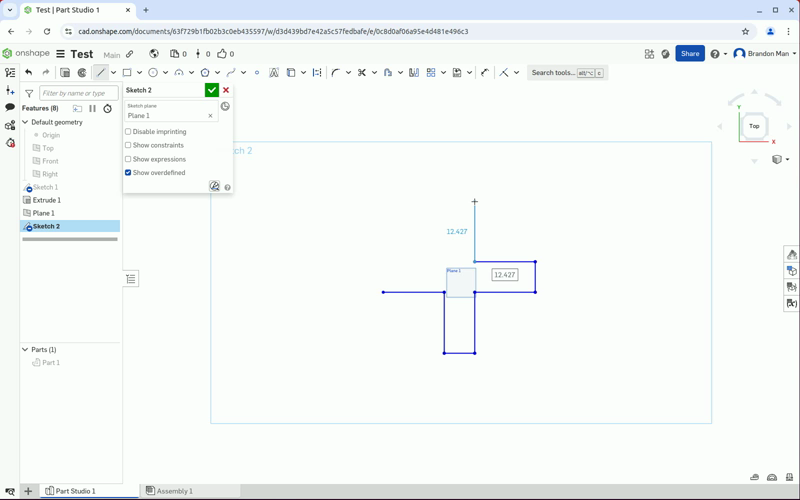
mouse_move(504, 201)
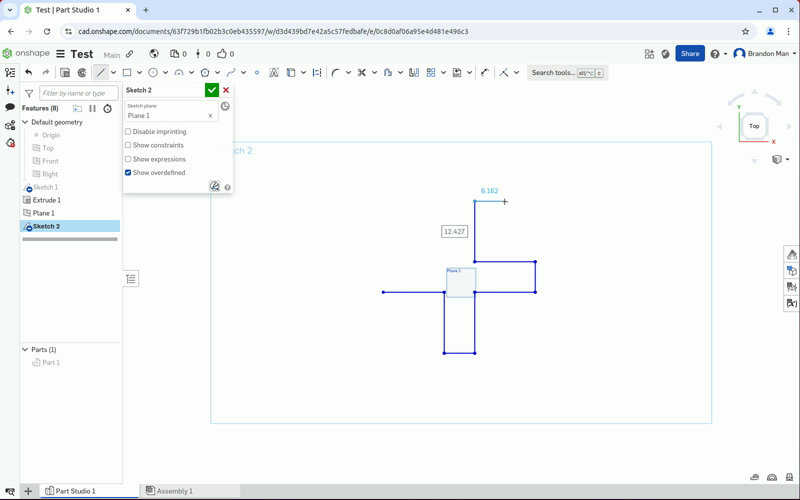
mouse_move(444, 201)
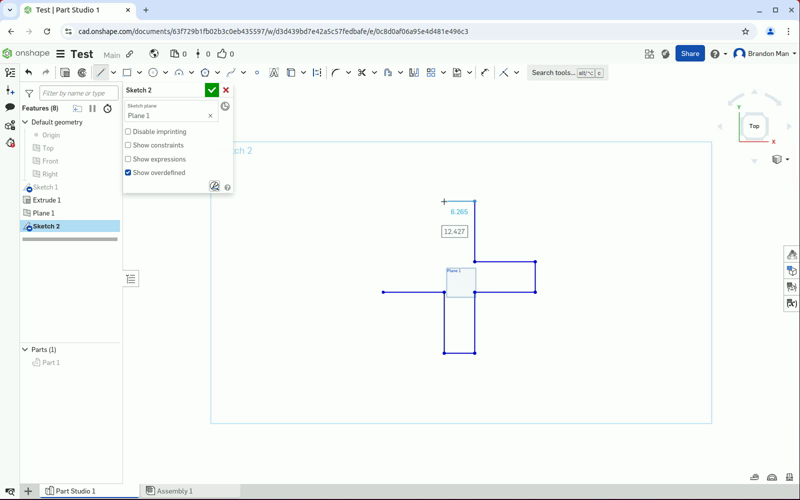
click(444, 201)
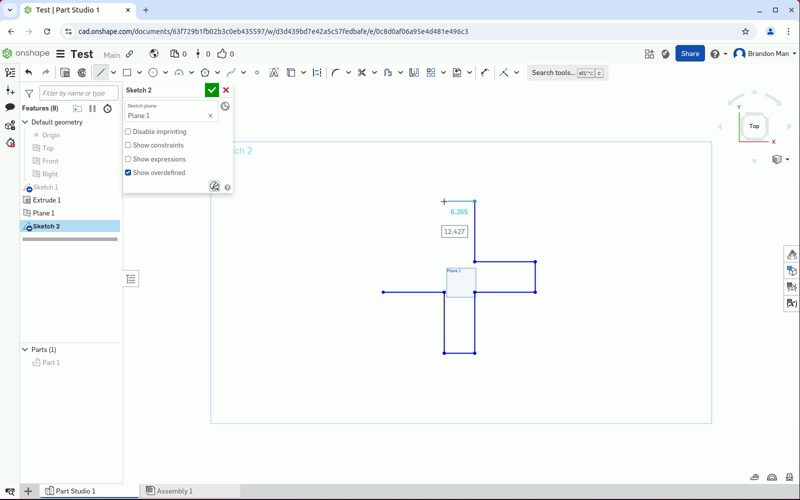
key_up(shift)
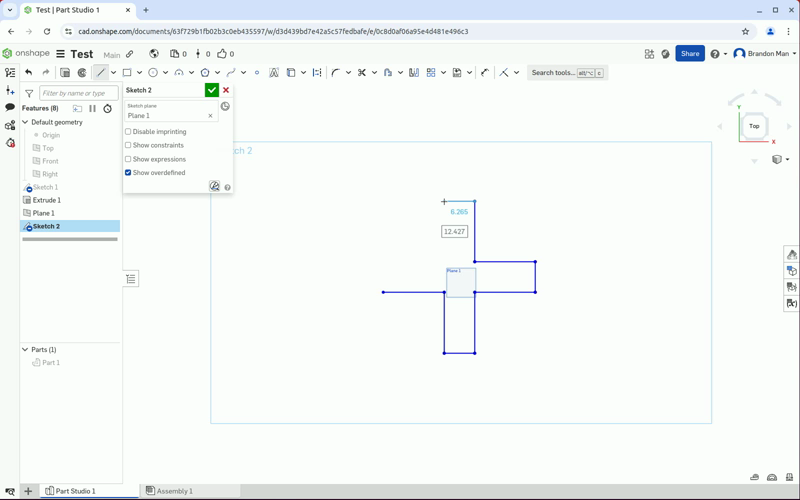
key_down(shift)
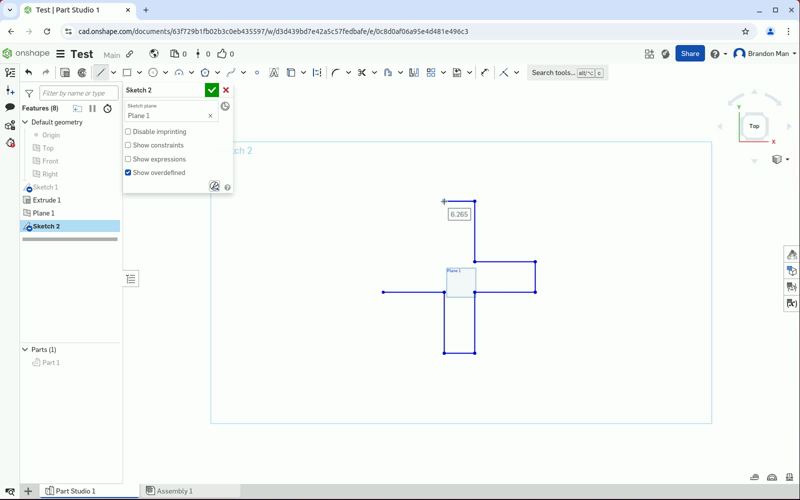
mouse_move(444, 261)
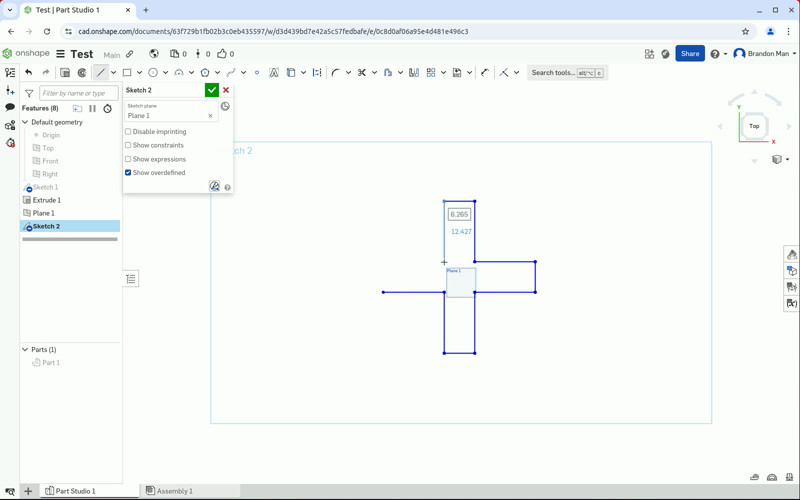
click(444, 261)
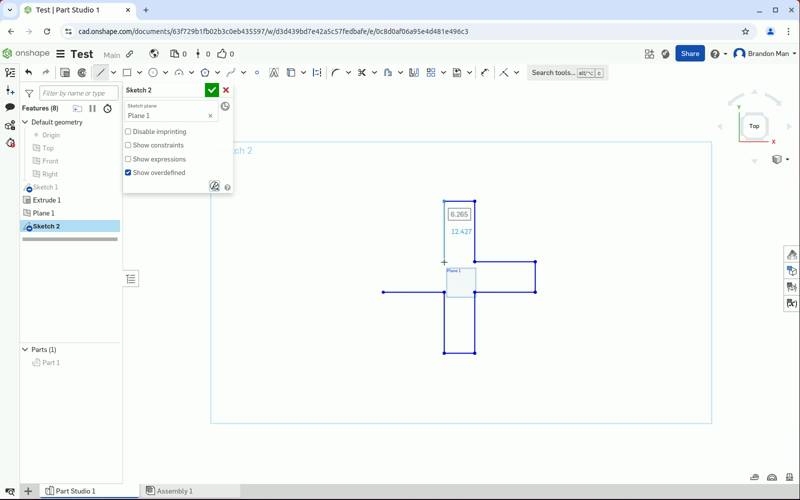
key_up(shift)
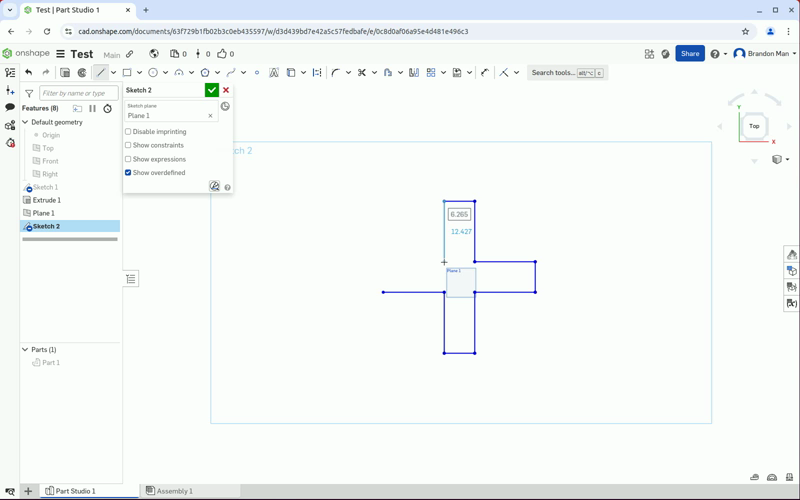
key_down(shift)
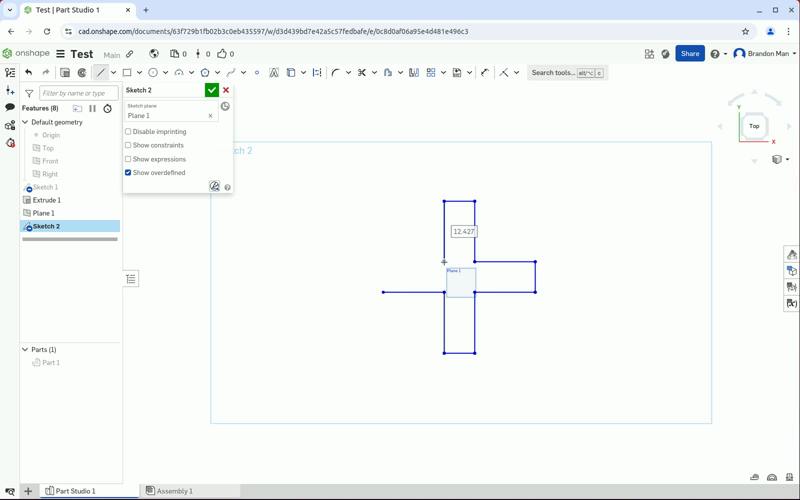
mouse_move(383, 261)
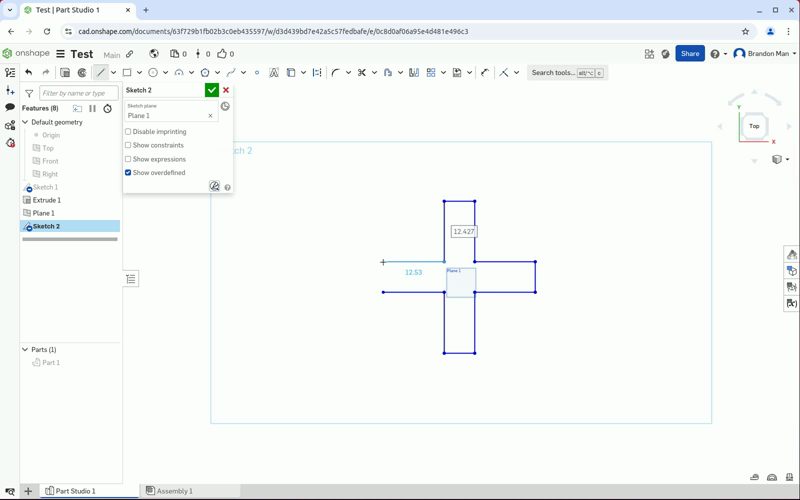
click(383, 261)
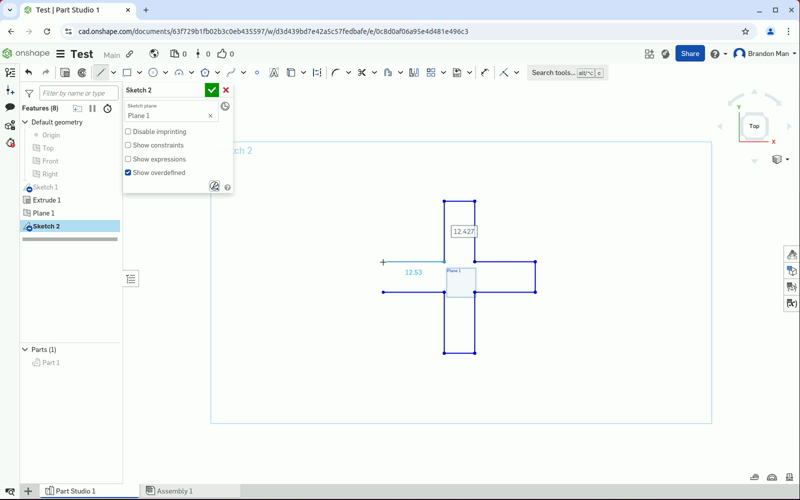
key_up(shift)
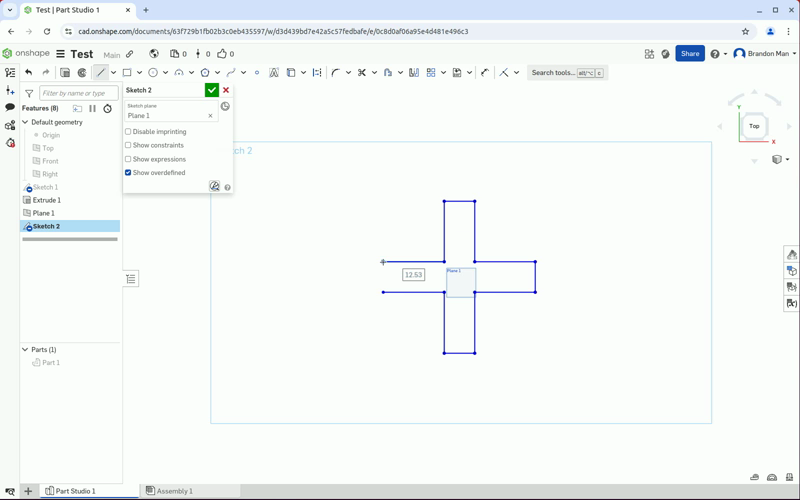
mouse_move(413, 261)
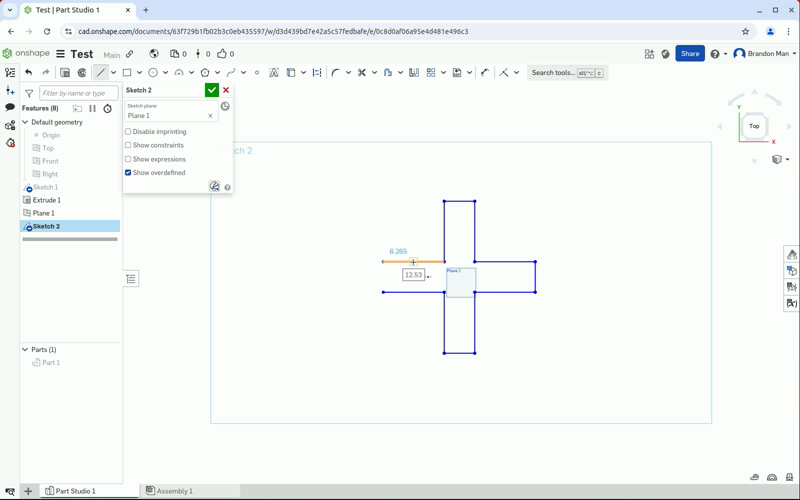
key_down(shift)
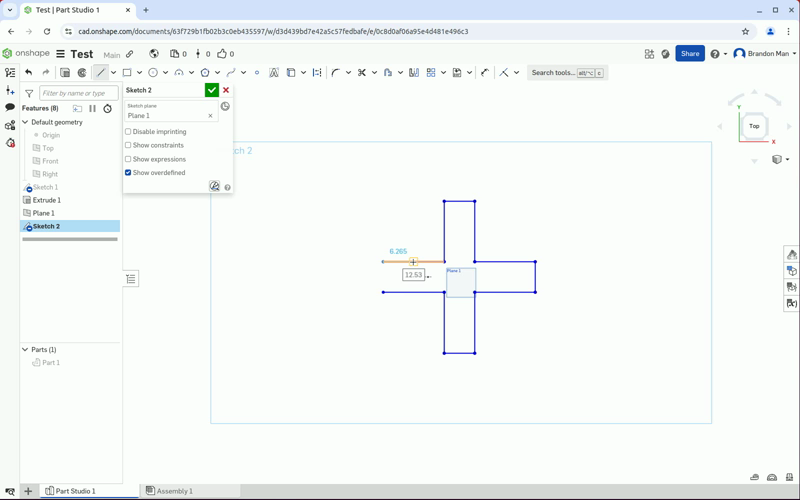
mouse_move(383, 292)
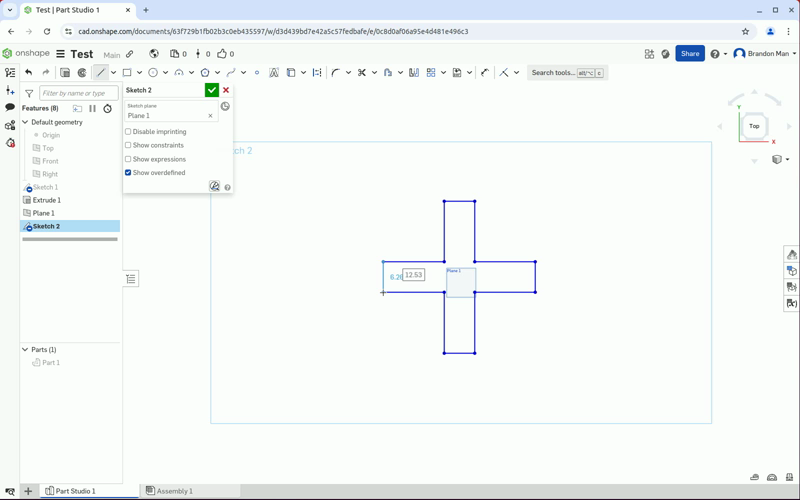
key_up(shift)
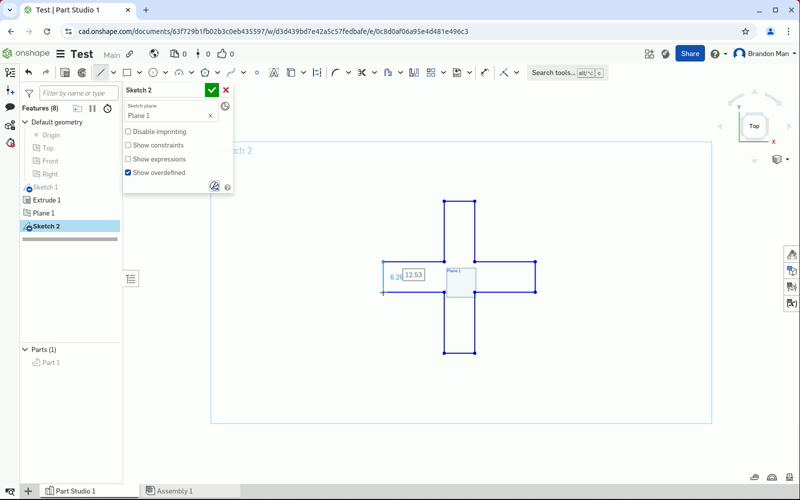
click(383, 292)
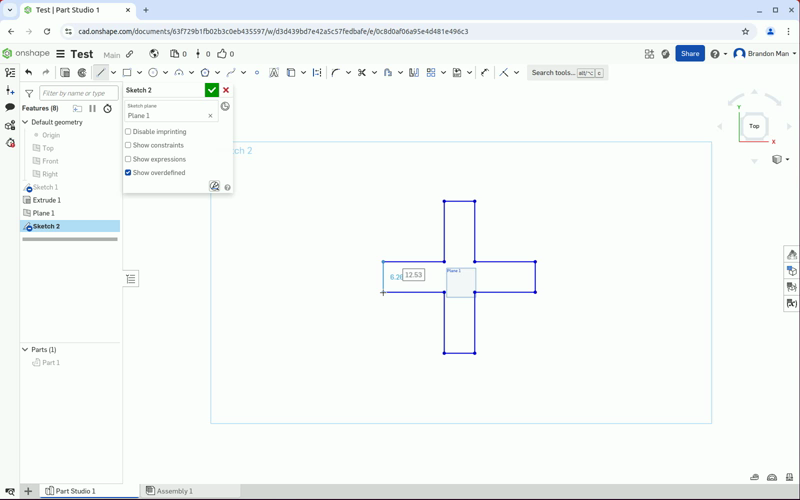
key(esc)
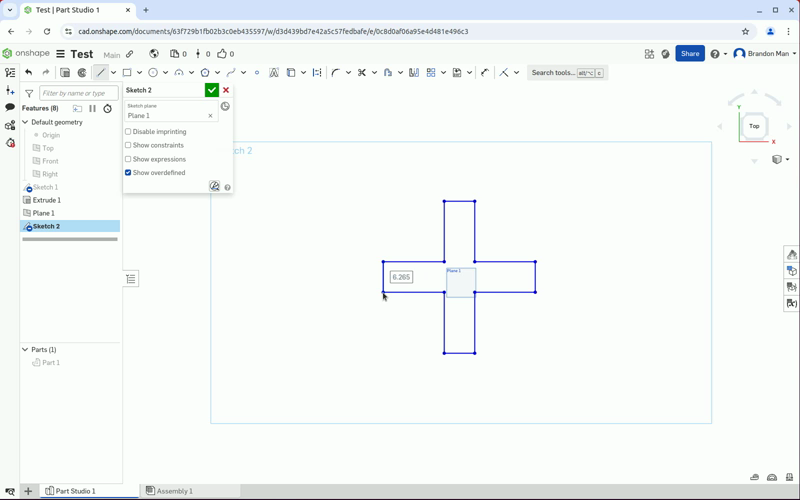
mouse_move(389, 273)
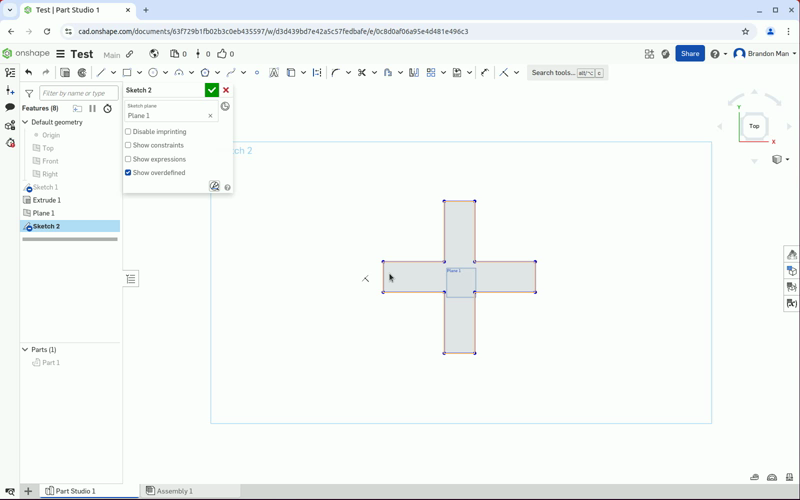
click(389, 273)
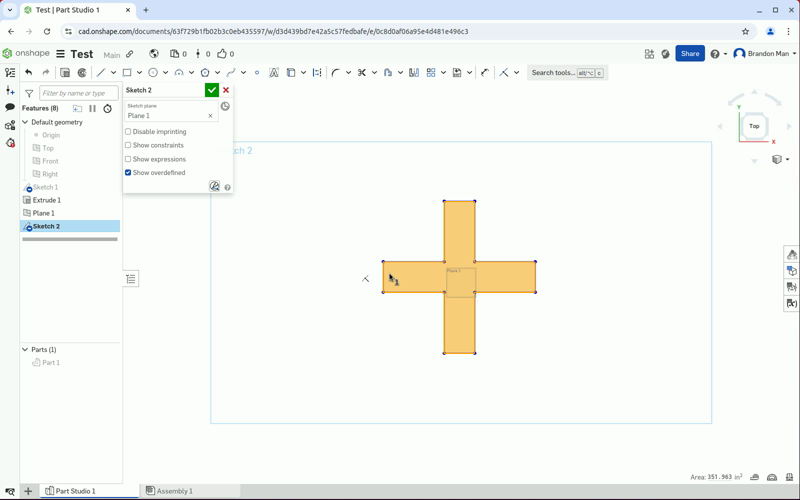
mouse_move(73, 352)
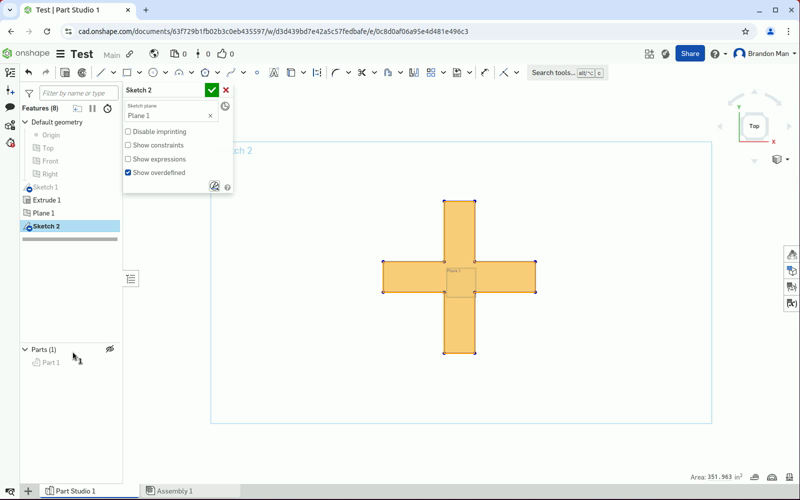
key(shift+y)
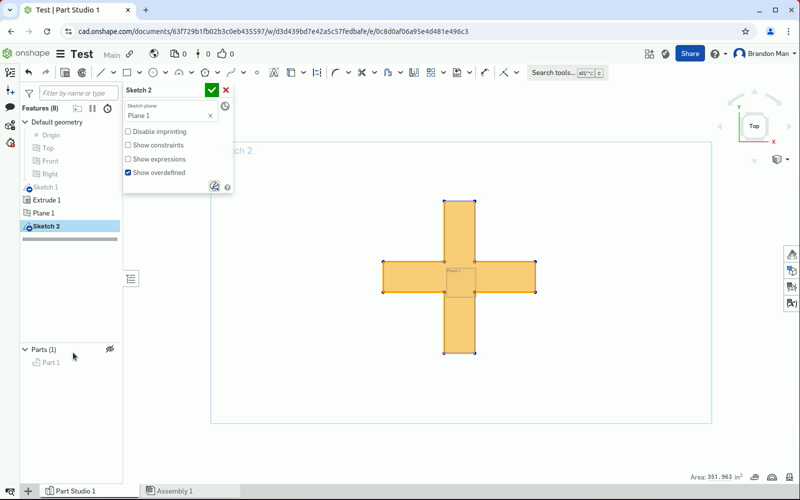
key(shift+e)
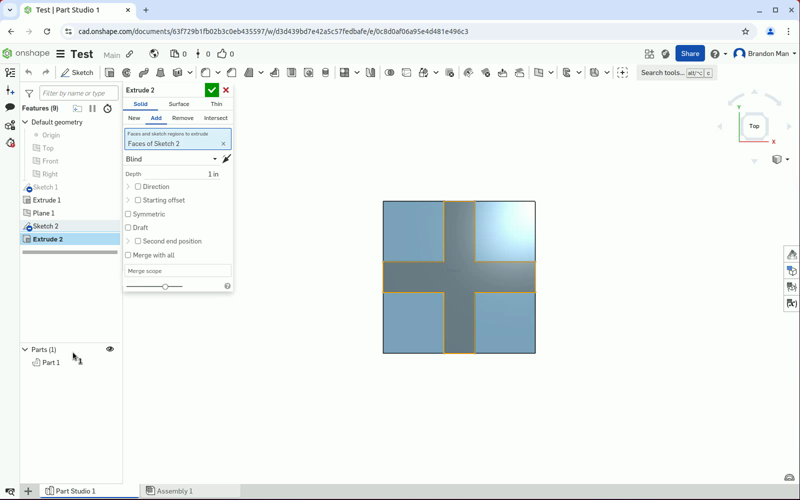
mouse_move(143, 106)
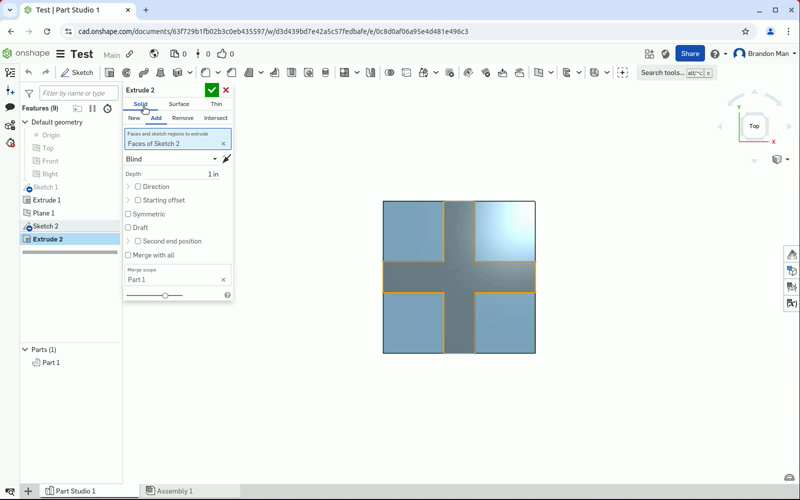
click(143, 106)
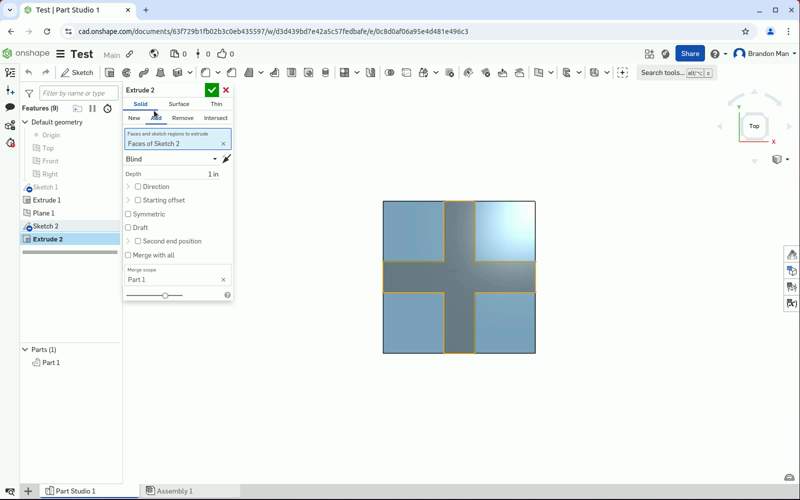
mouse_move(186, 120)
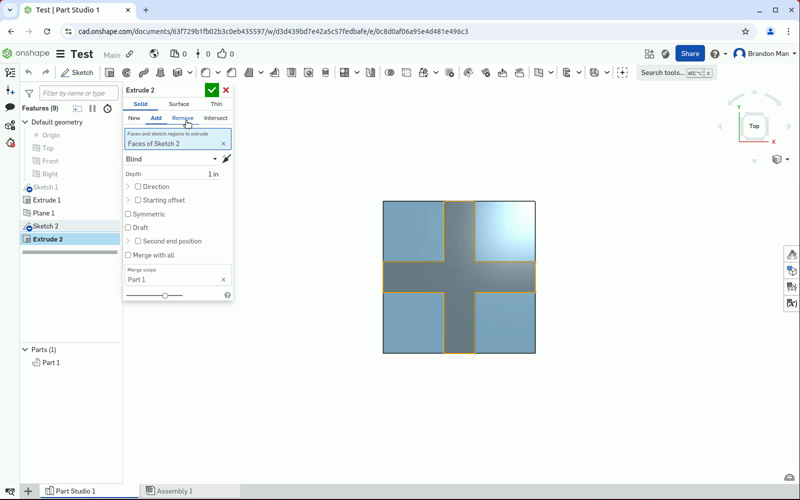
click(186, 120)
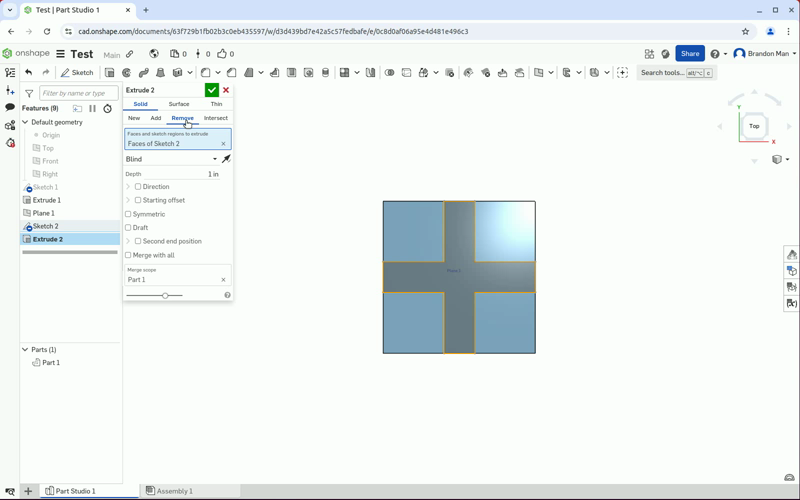
key(tab, 4)
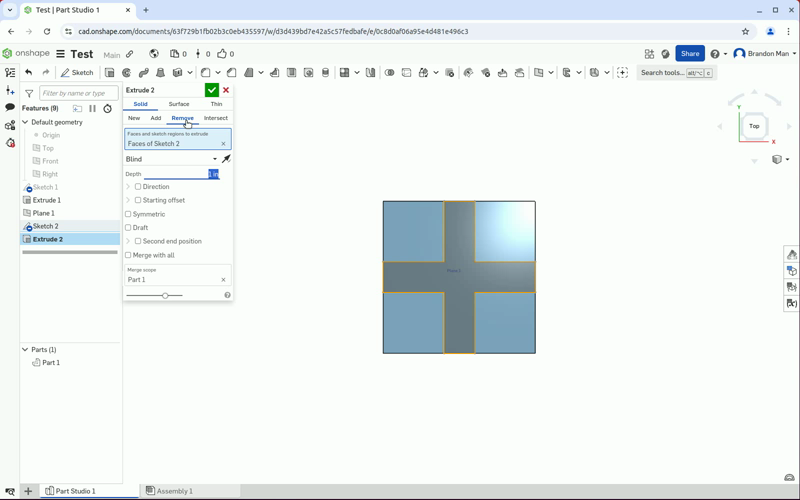
text(6.258)
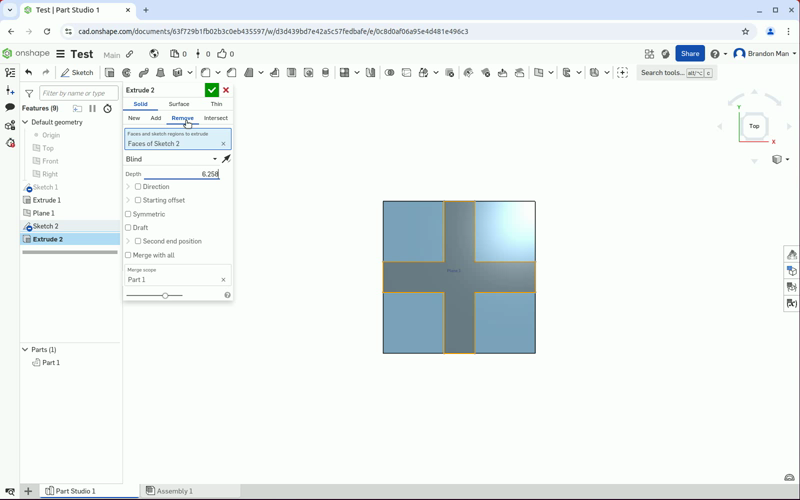
key(tab, 6)
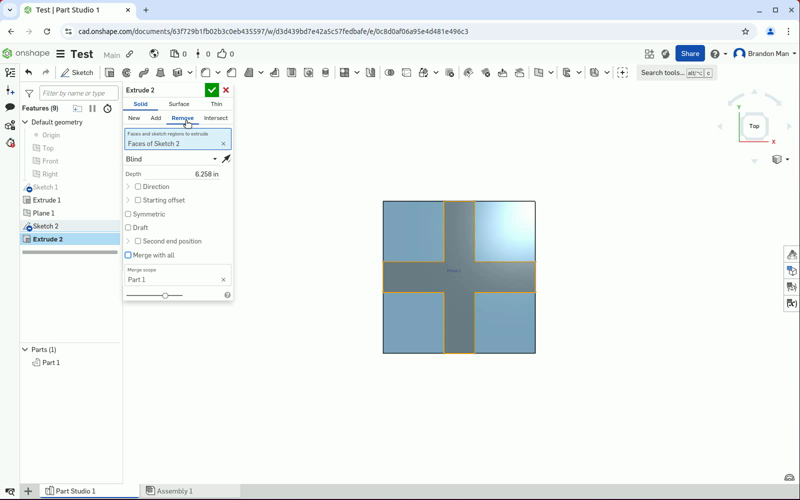
key(space)
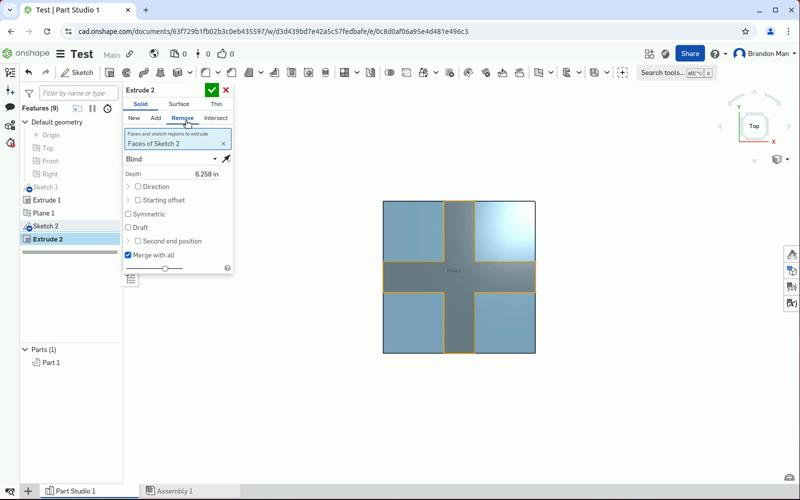
key(enter)
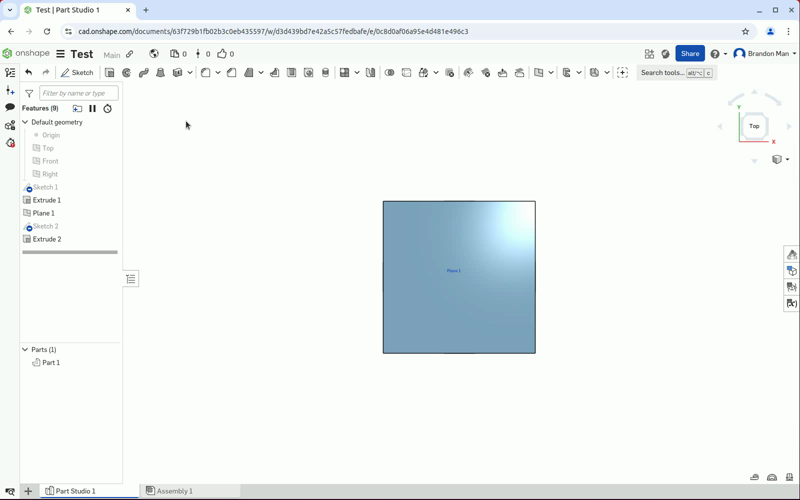
key(shift+h)
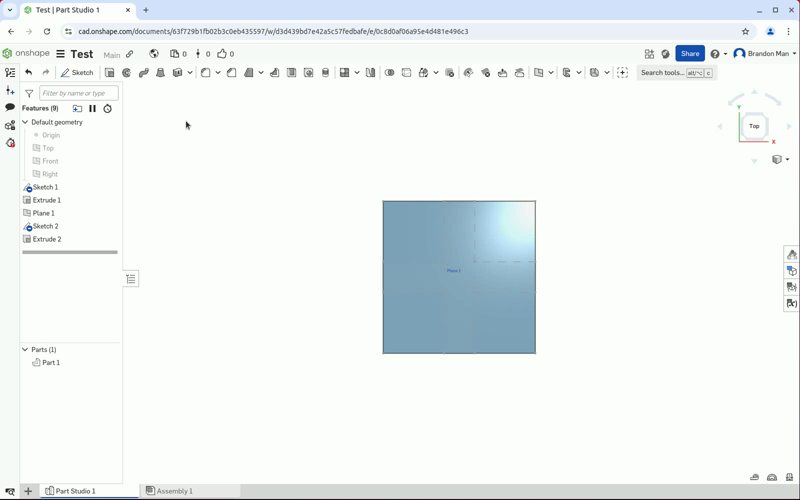
key(shift+h)
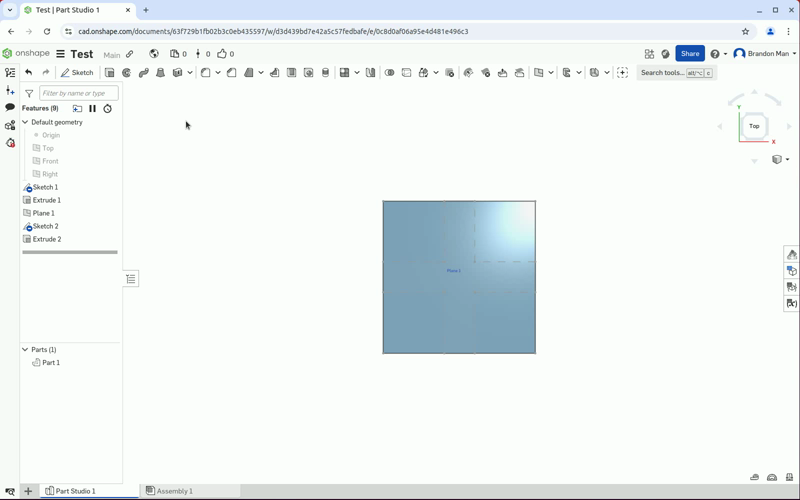
key(shift+7)
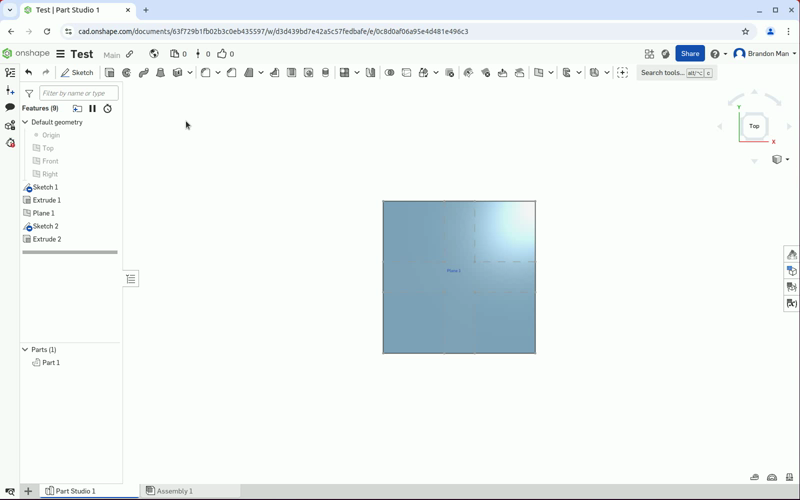
key(up, 3)
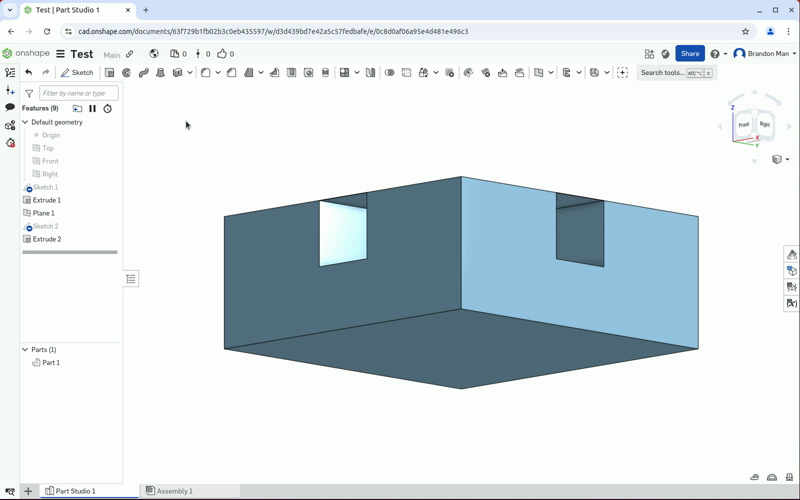
key(left, 3)
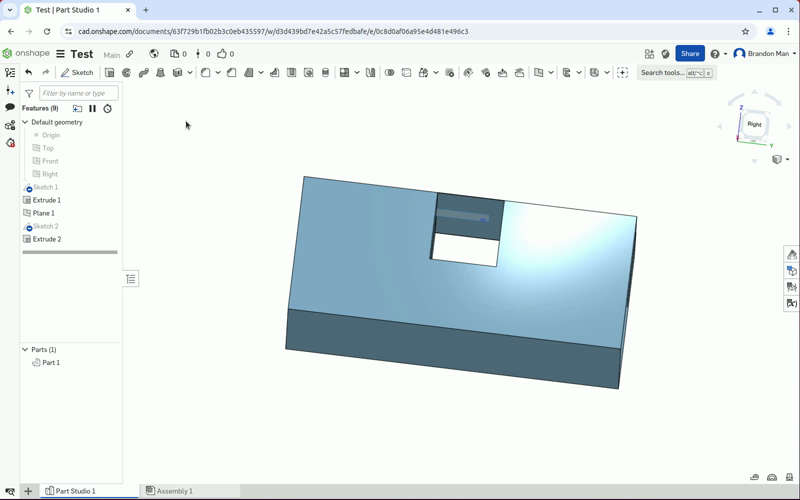
key(right, 3)
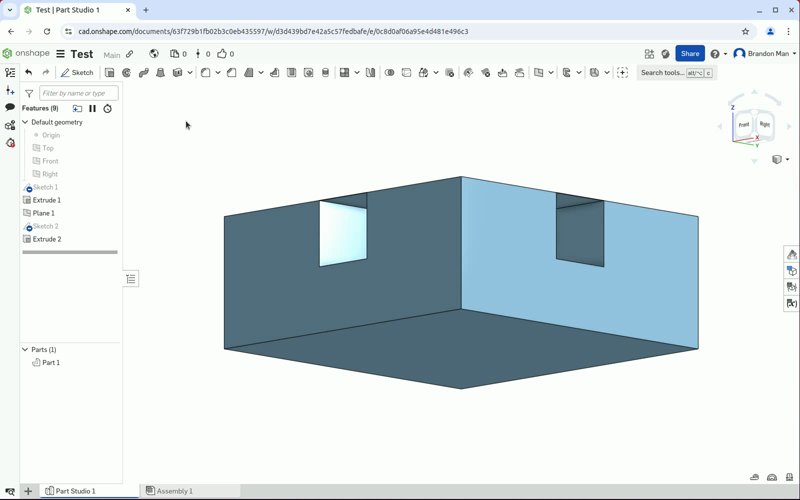
key(down, 3)
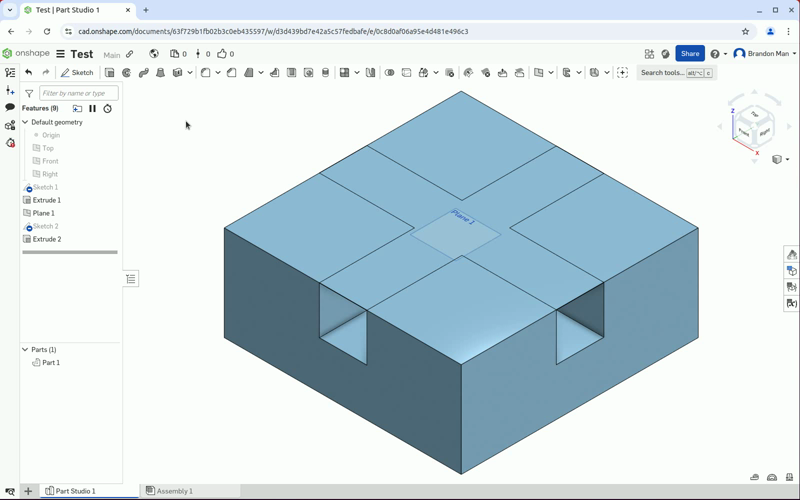
mouse_move(73, 189)
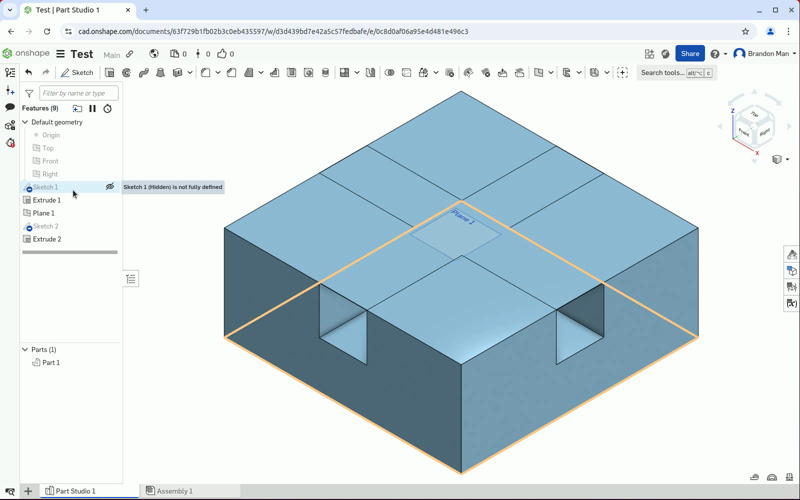
click(73, 189)